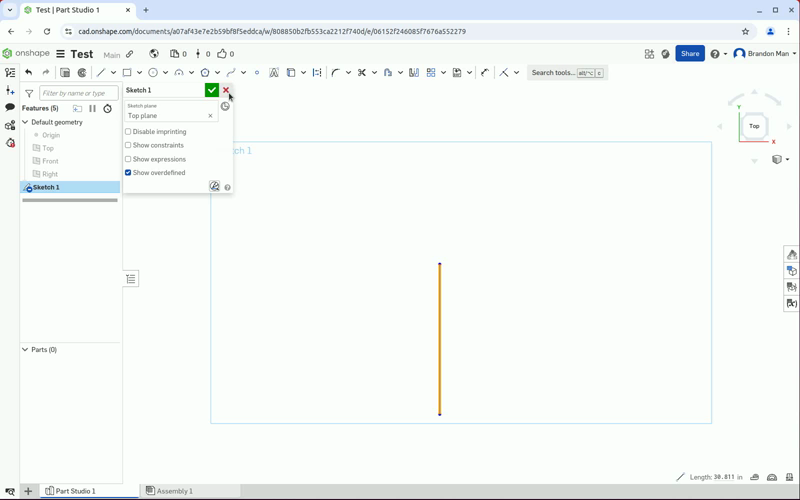
key(shift+h)
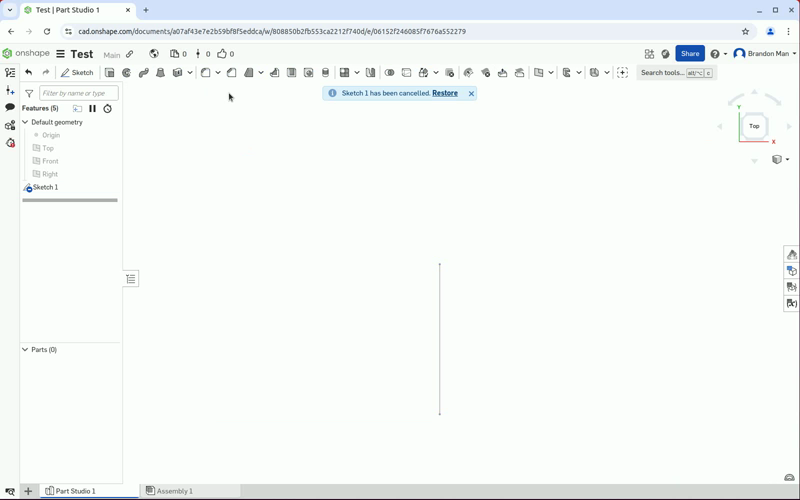
key(shift+s)
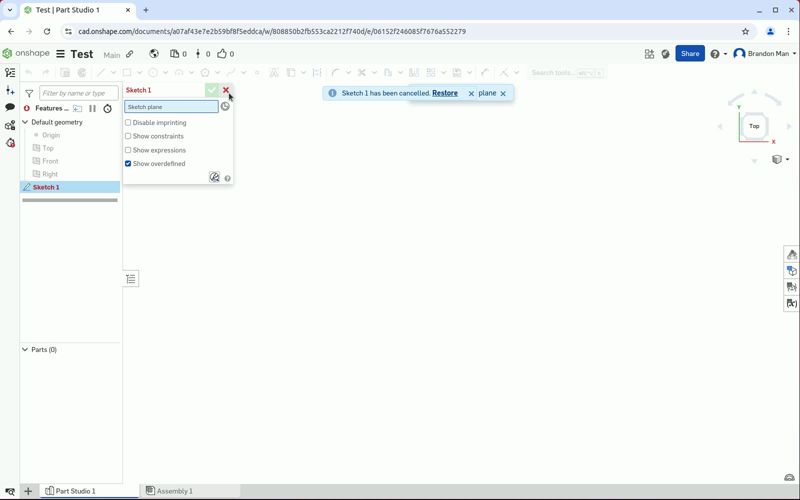
mouse_move(73, 150)
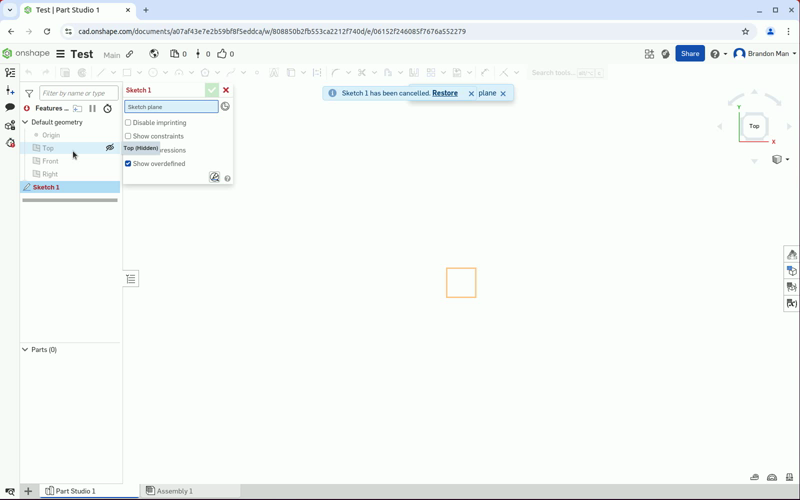
click(73, 150)
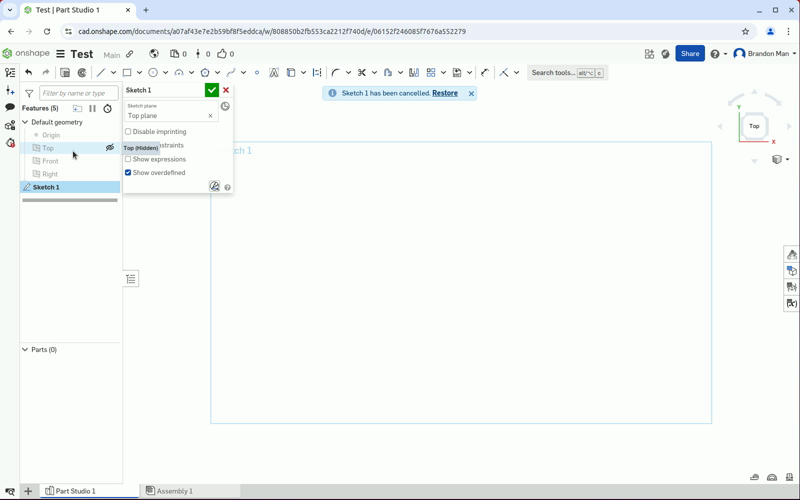
mouse_move(73, 352)
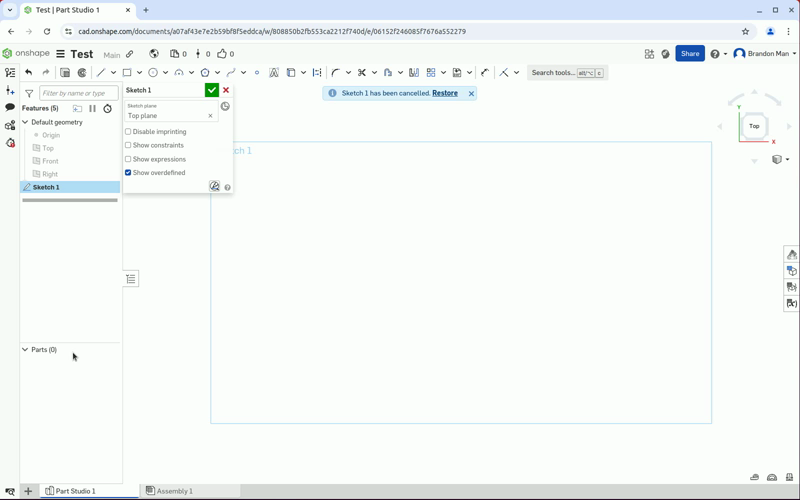
key(y)
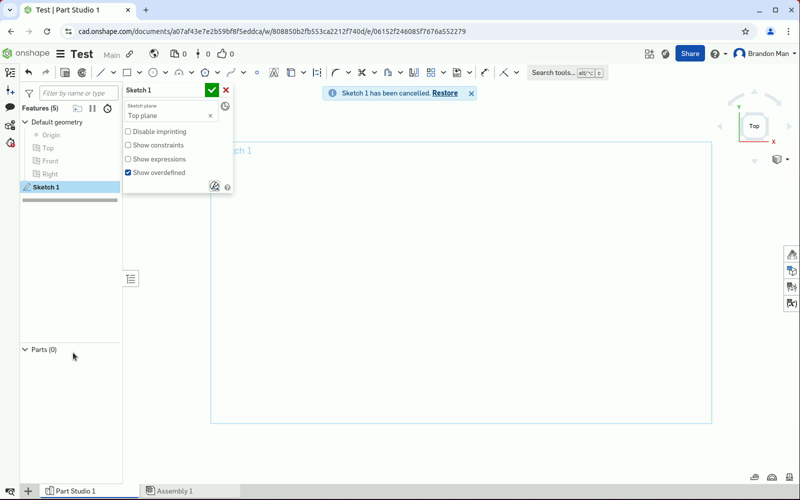
key(l)
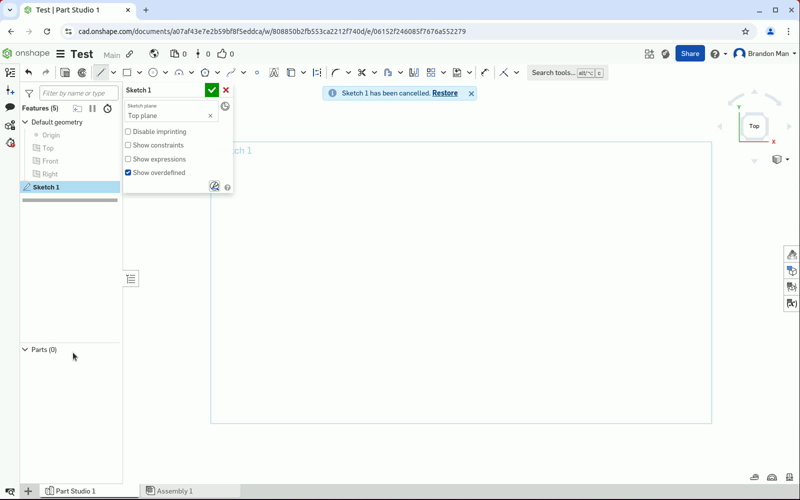
key_down(shift)
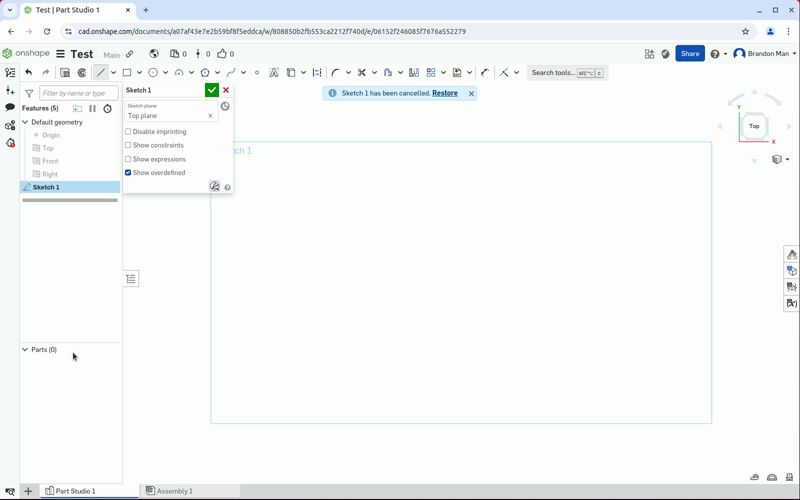
mouse_move(410, 389)
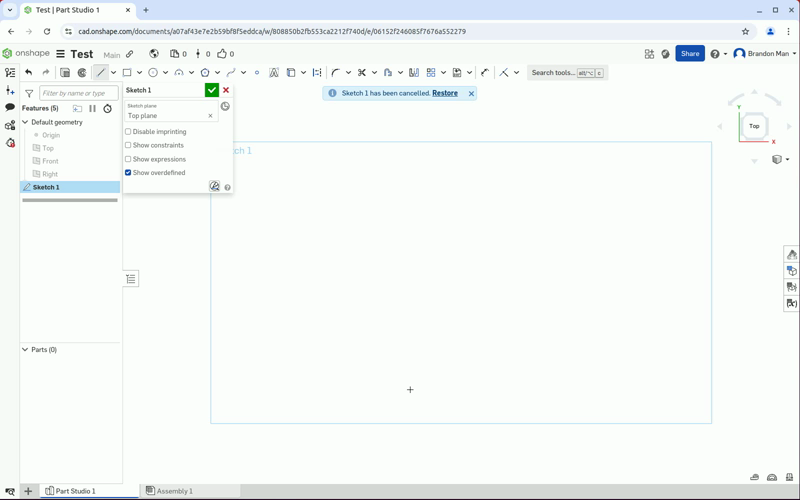
click(410, 389)
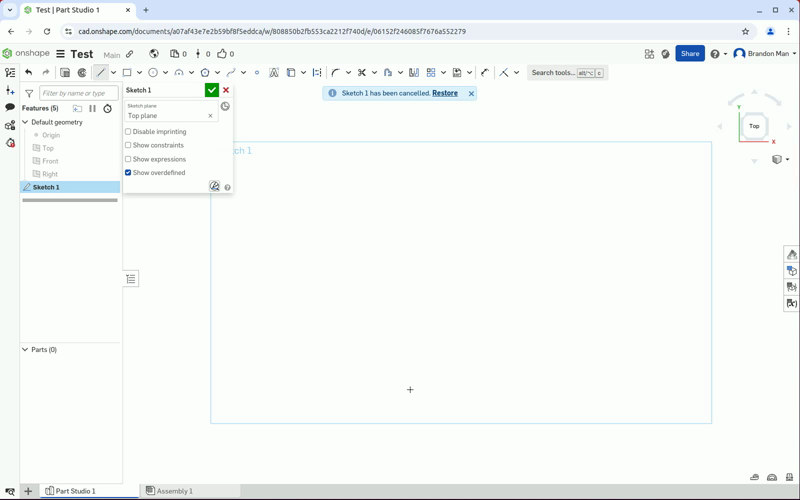
key_up(shift)
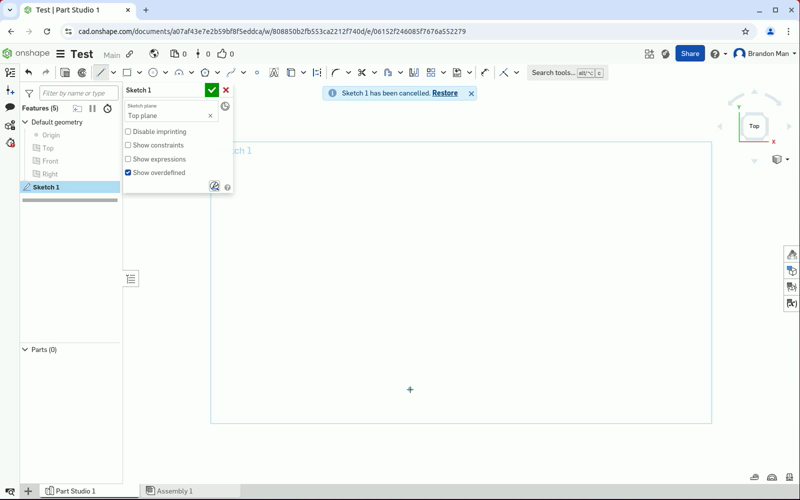
key_down(shift)
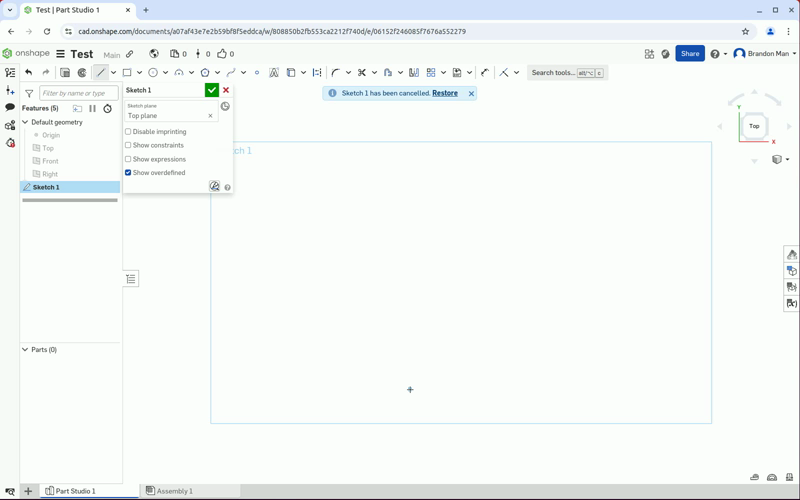
mouse_move(519, 389)
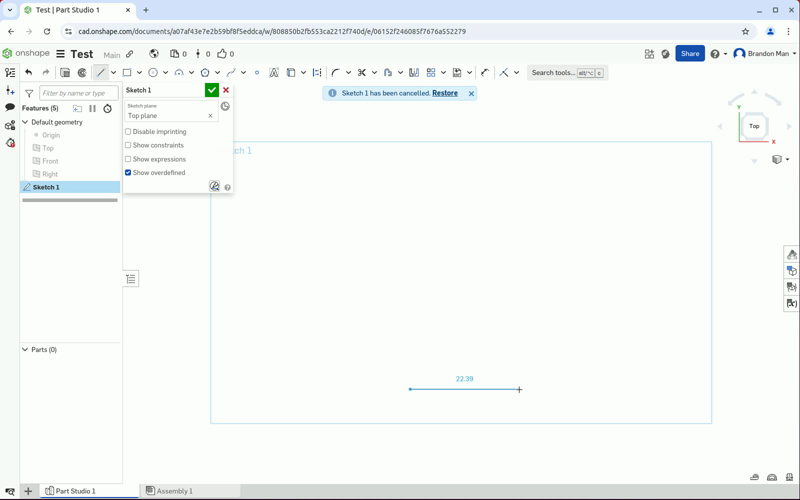
click(519, 389)
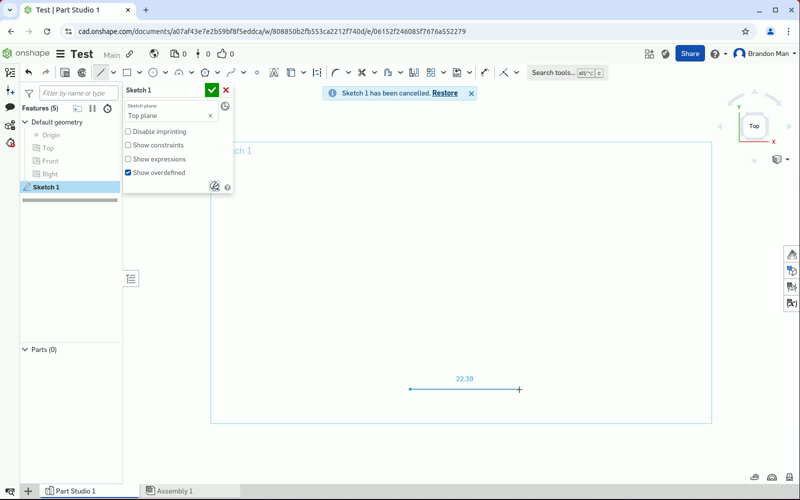
key_up(shift)
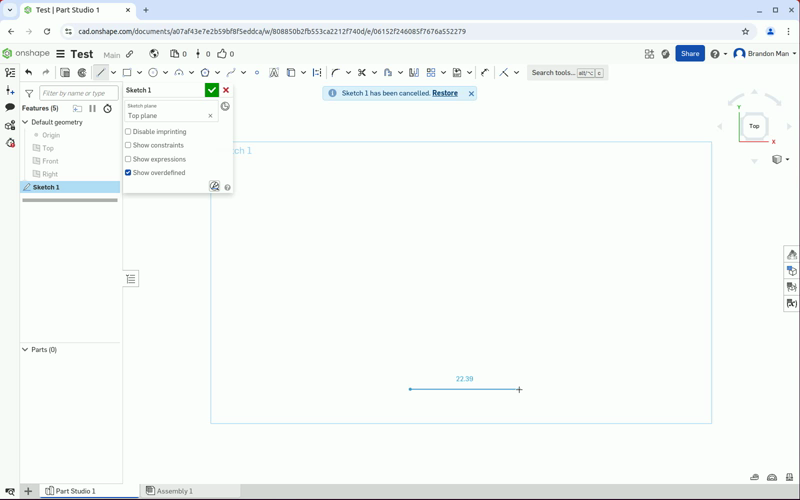
key_down(shift)
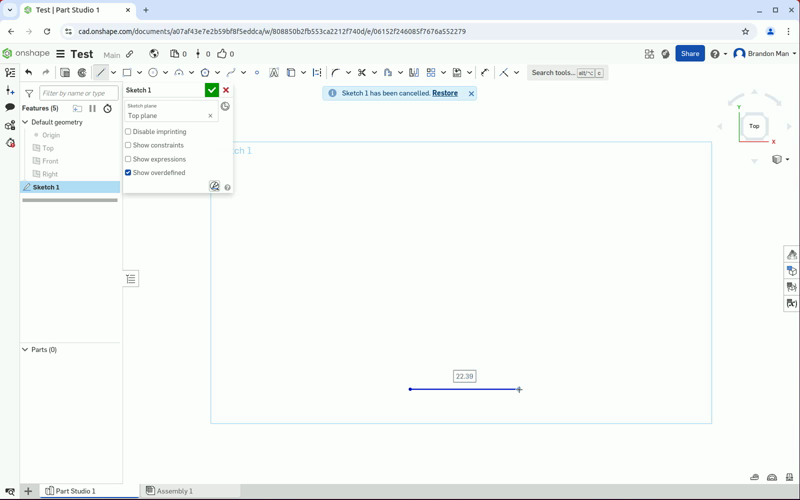
mouse_move(482, 317)
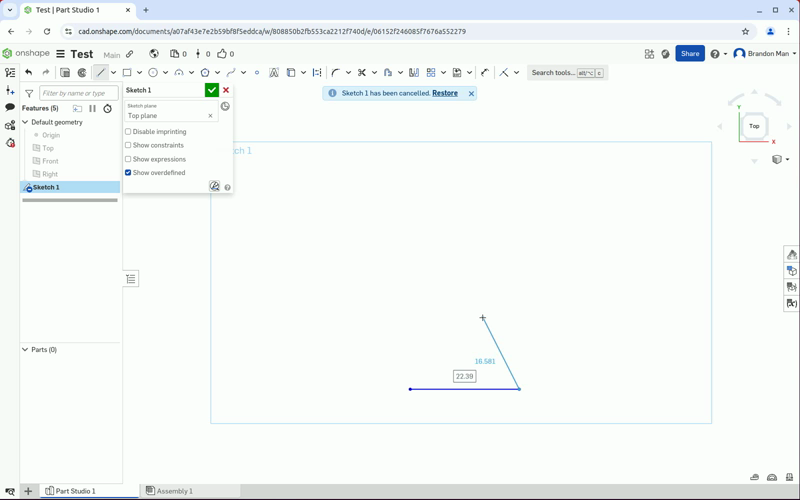
click(482, 317)
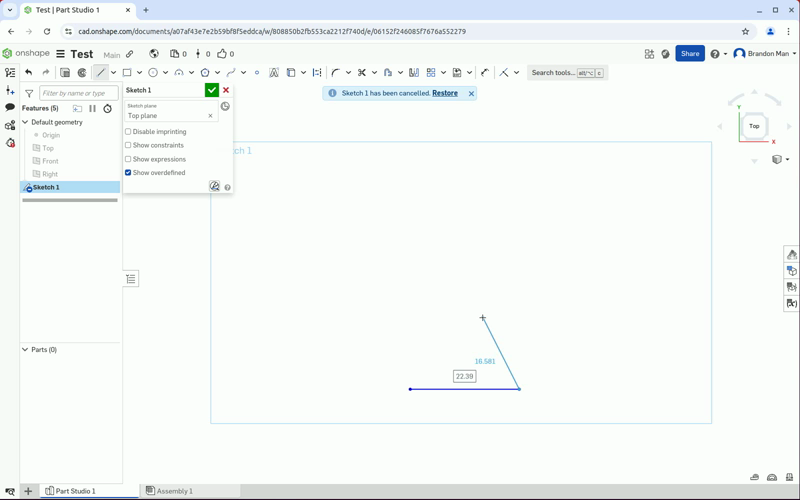
key_up(shift)
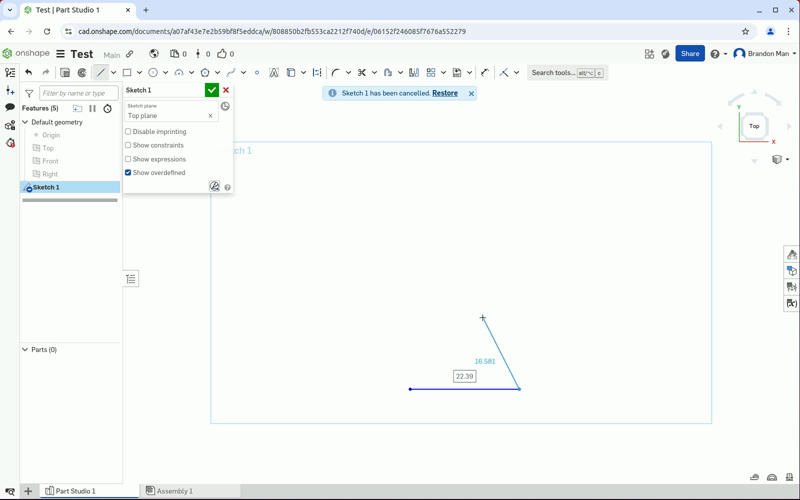
key_down(shift)
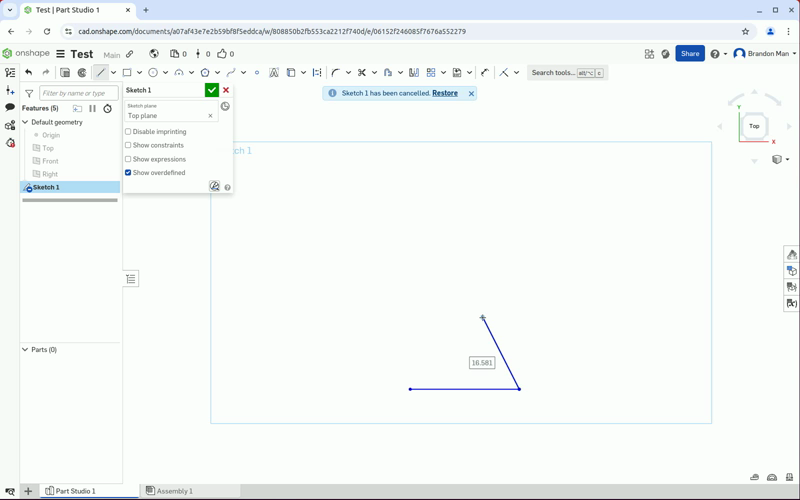
mouse_move(512, 317)
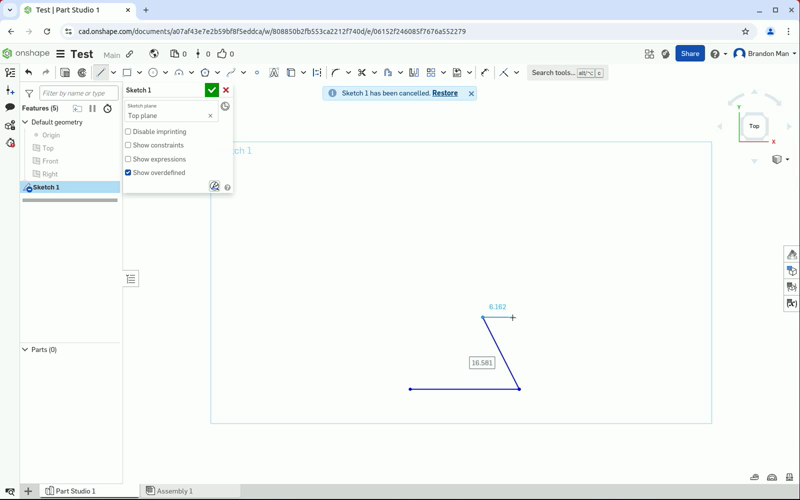
mouse_move(447, 317)
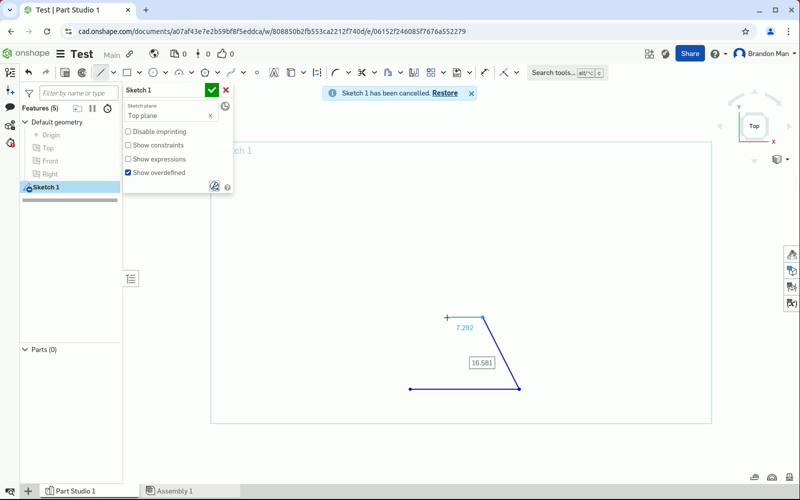
click(447, 317)
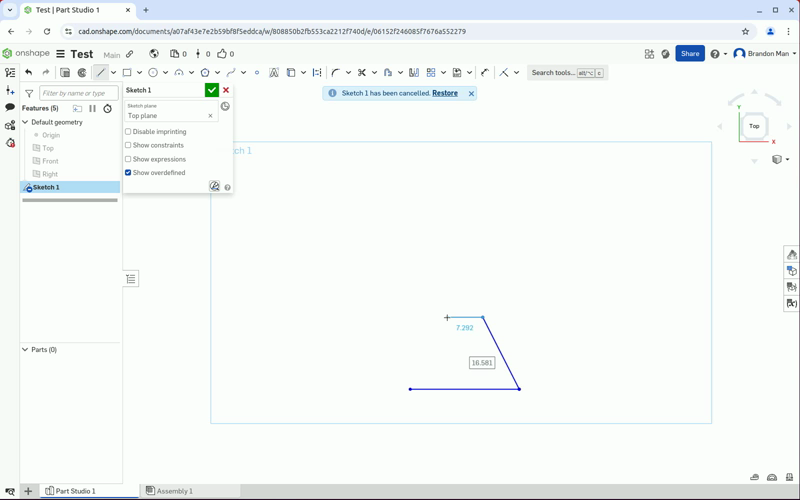
key_up(shift)
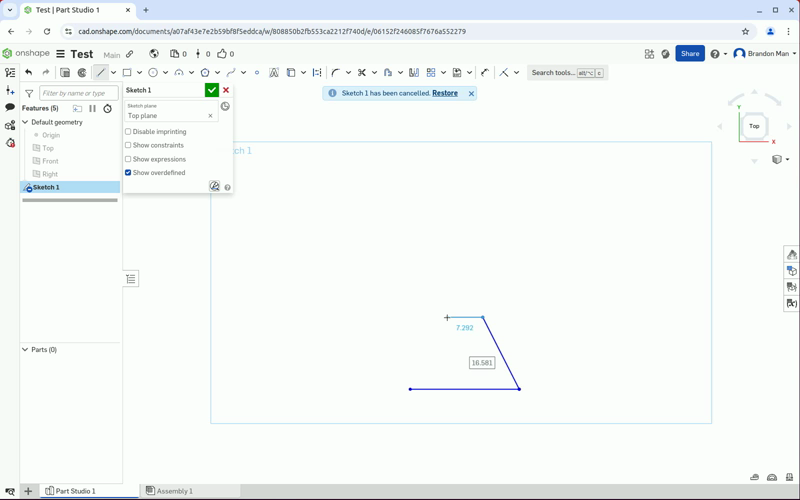
key_down(shift)
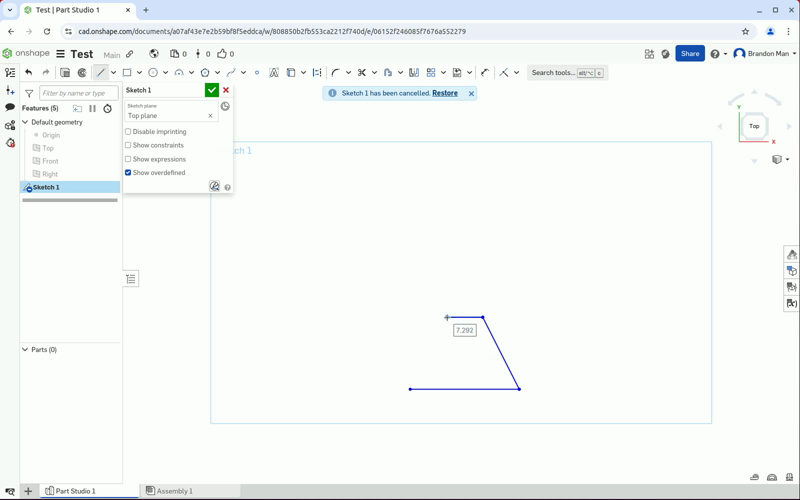
mouse_move(410, 389)
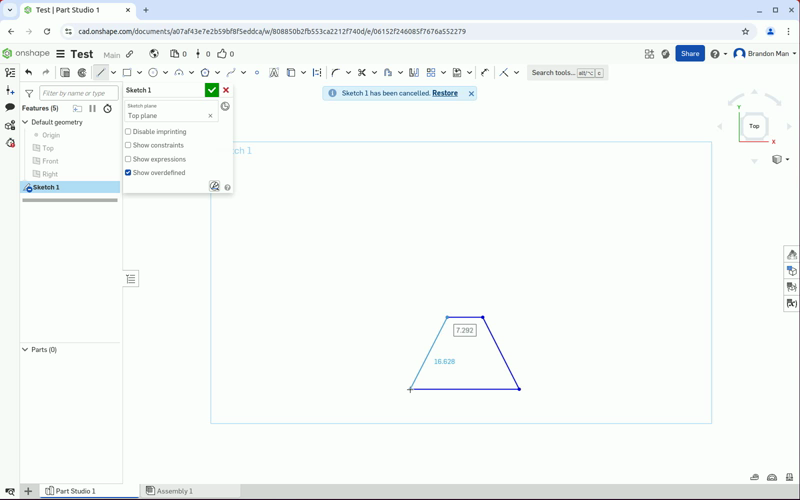
key_up(shift)
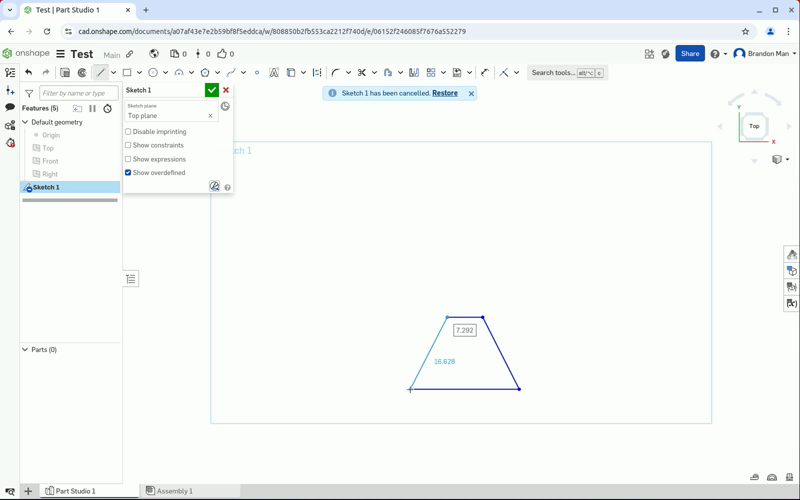
click(410, 389)
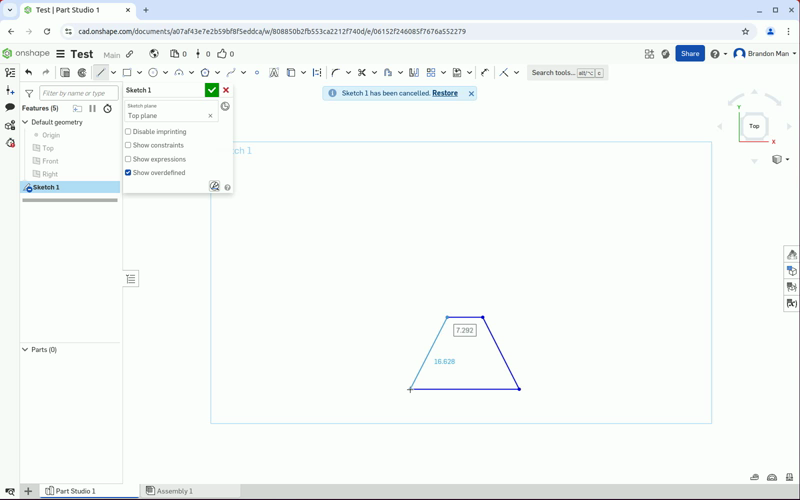
key(esc)
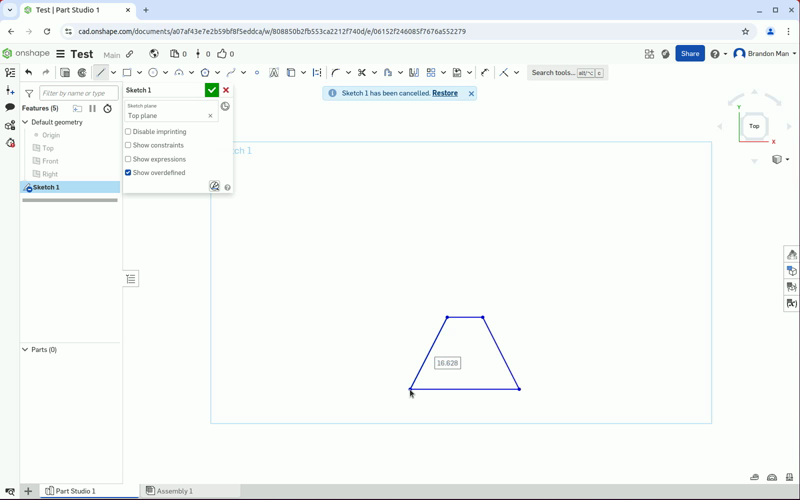
mouse_move(474, 340)
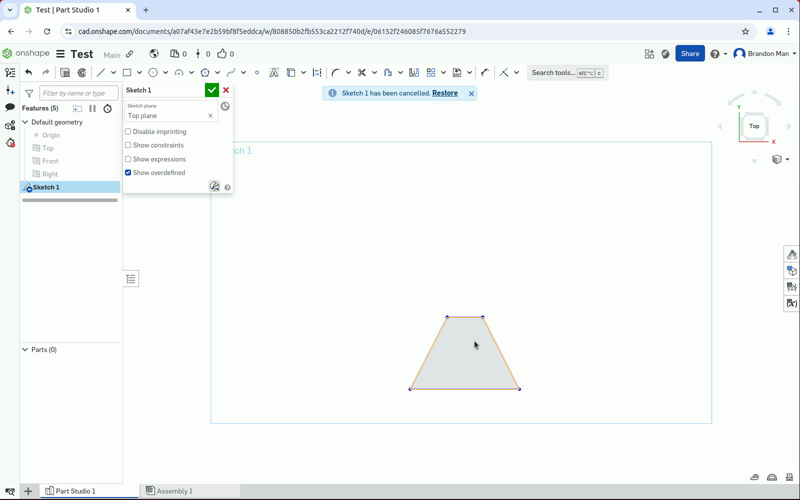
click(474, 340)
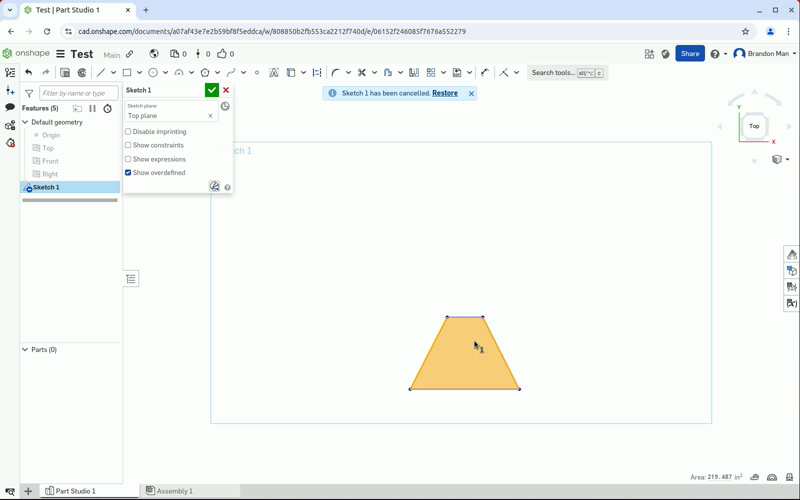
mouse_move(73, 352)
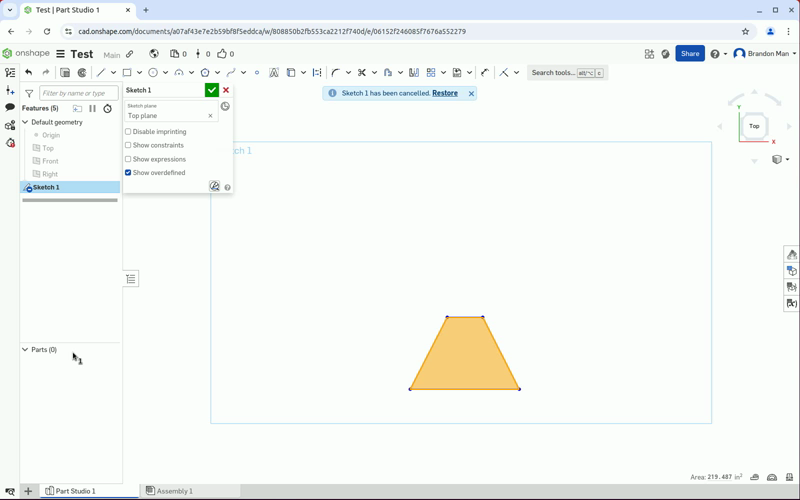
key(shift+y)
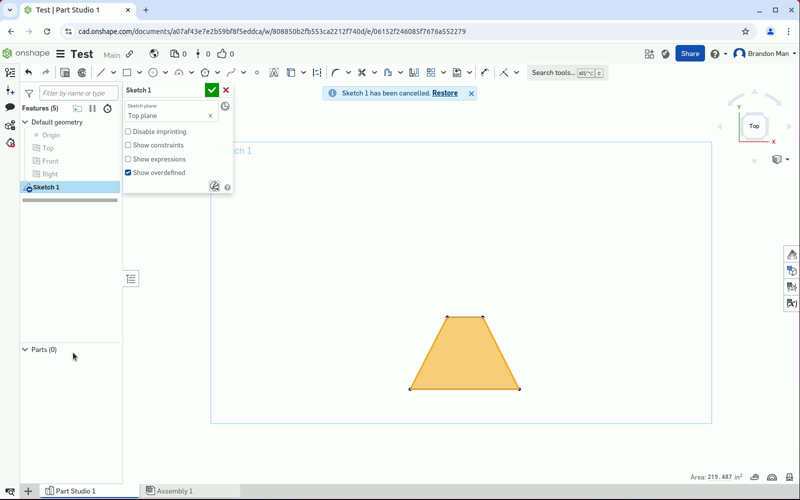
key(shift+e)
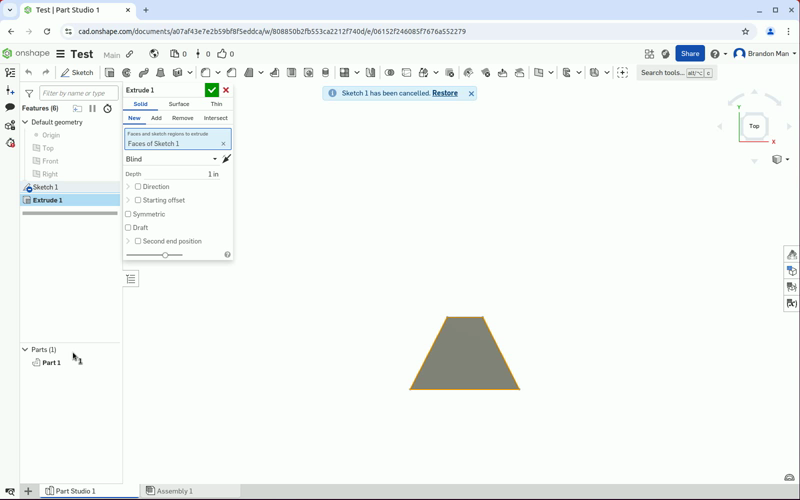
mouse_move(143, 106)
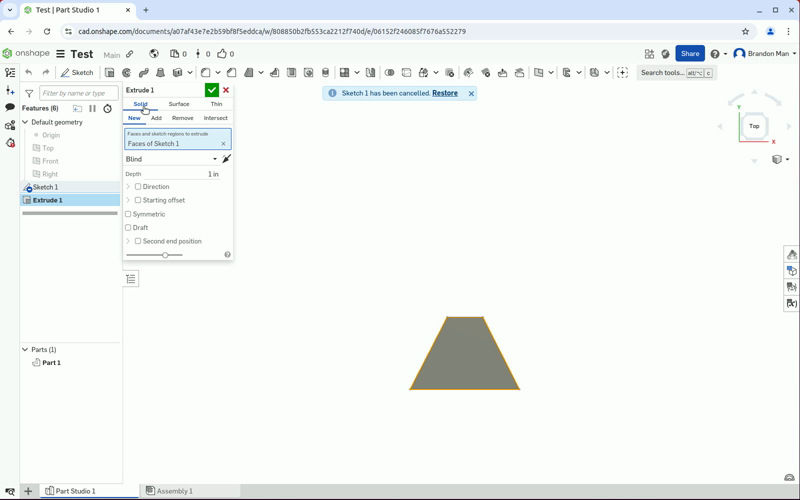
click(143, 106)
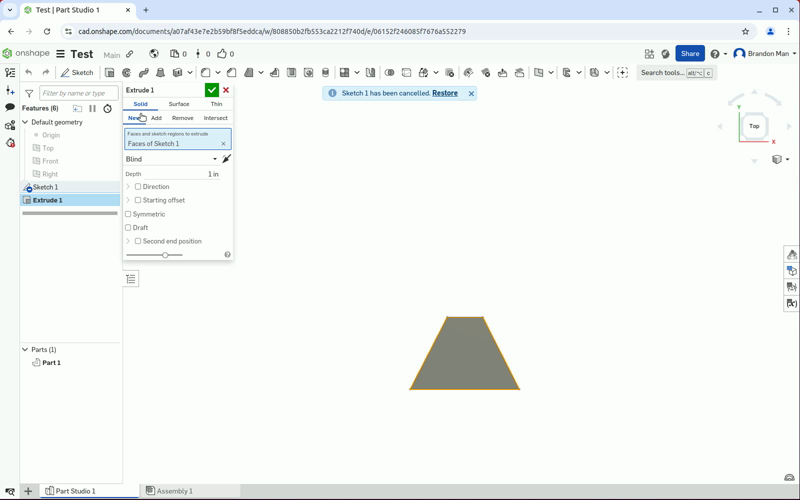
mouse_move(137, 120)
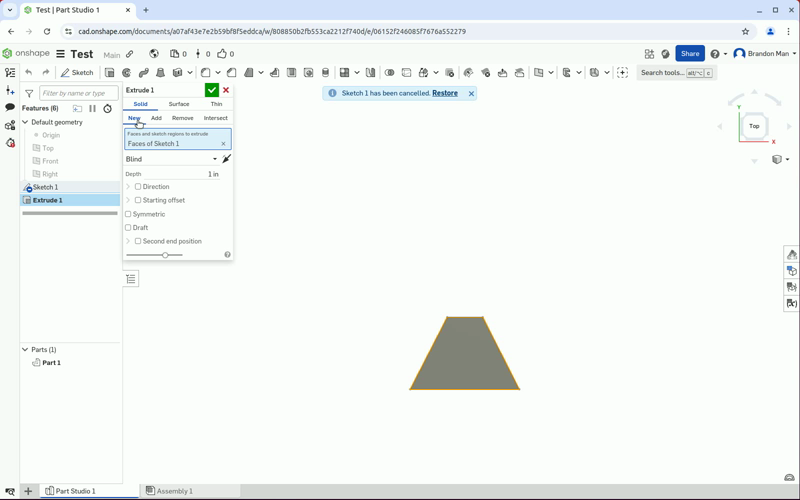
click(137, 120)
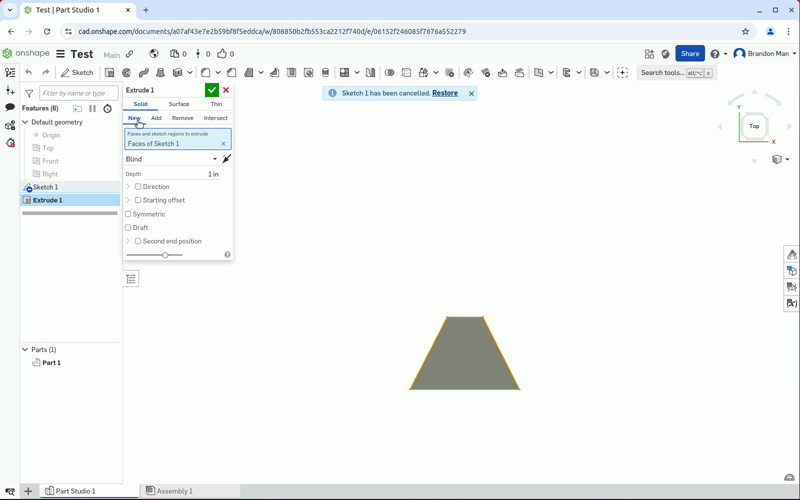
key(tab, 4)
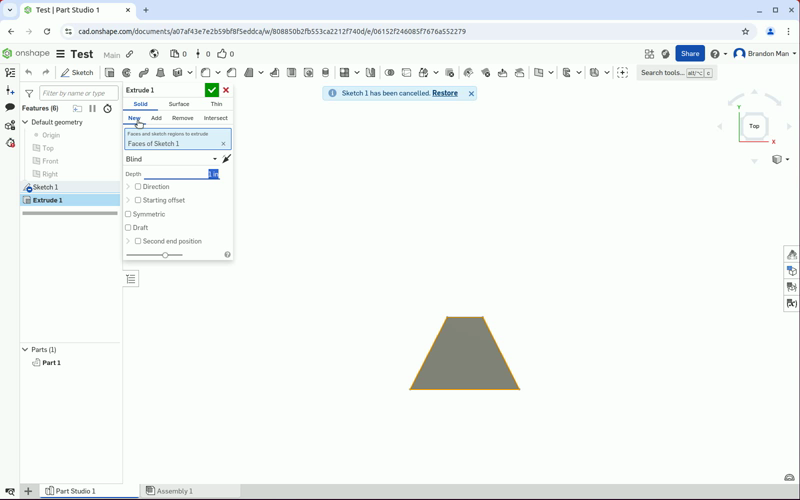
text(7.462)
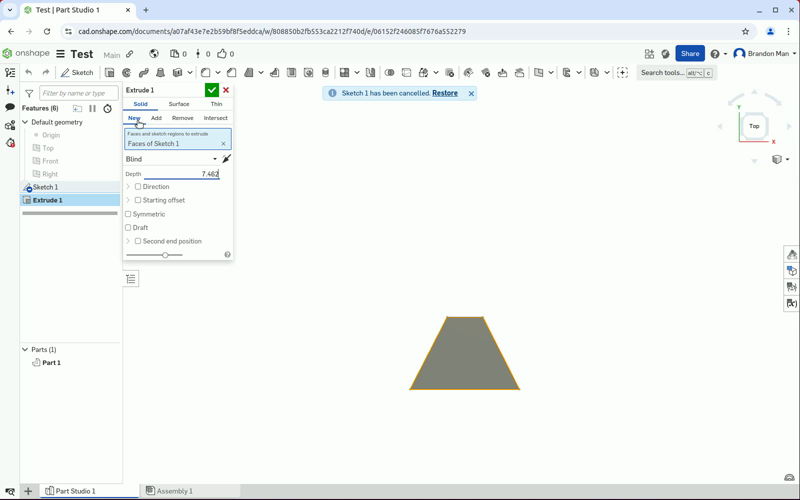
key(enter)
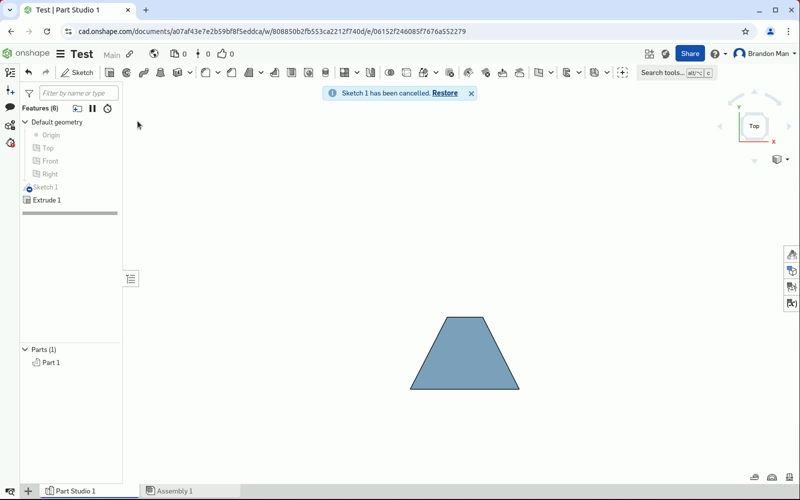
key(shift+h)
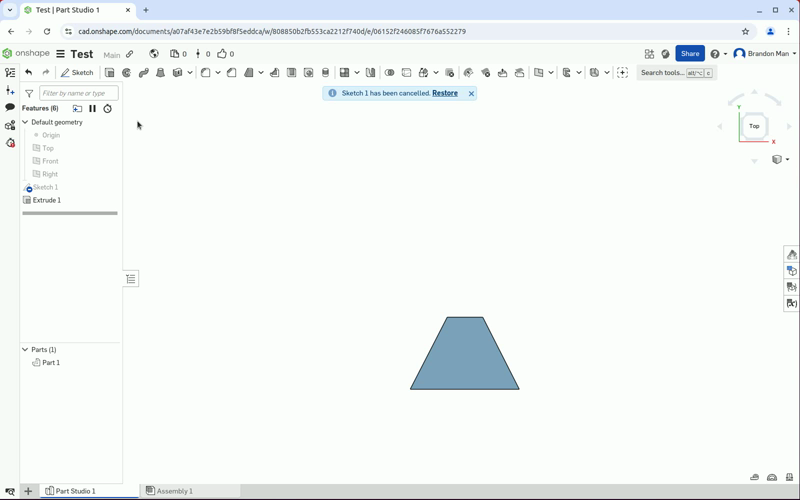
key(shift+h)
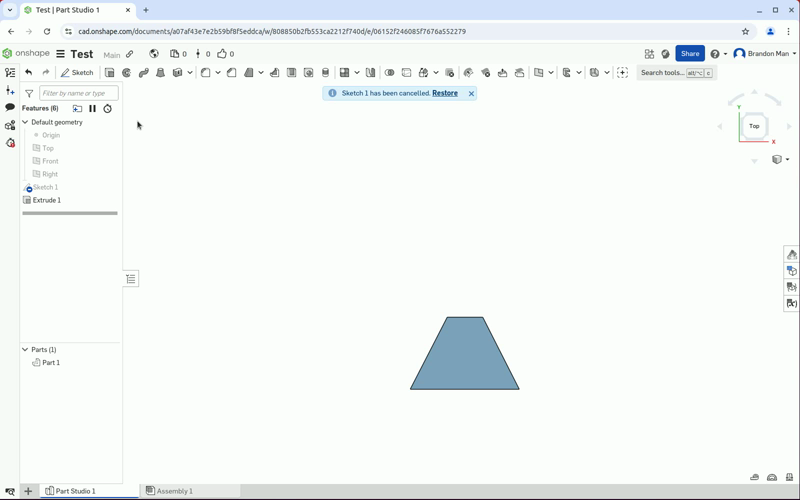
mouse_move(73, 189)
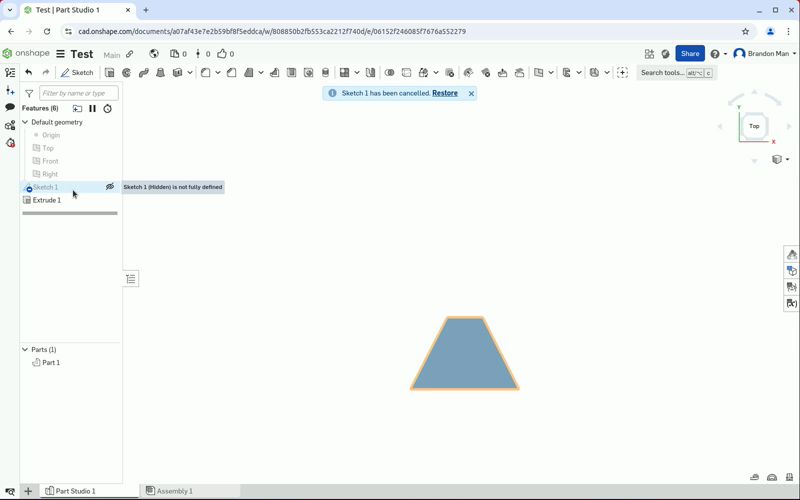
click(73, 189)
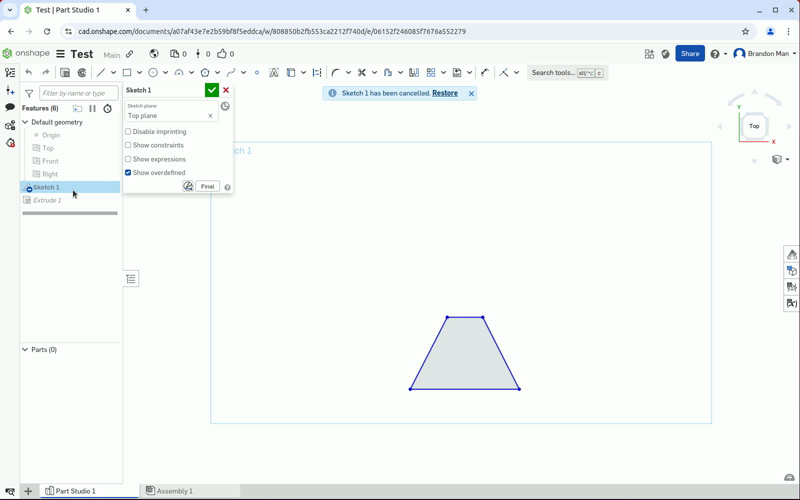
mouse_move(229, 92)
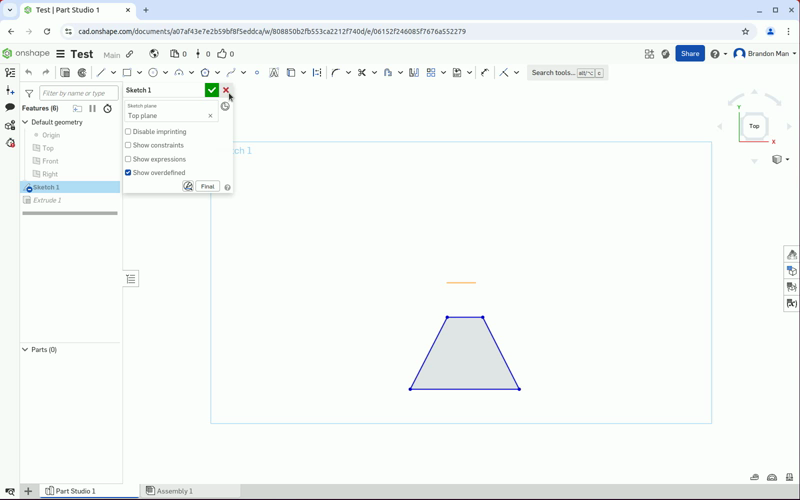
click(229, 92)
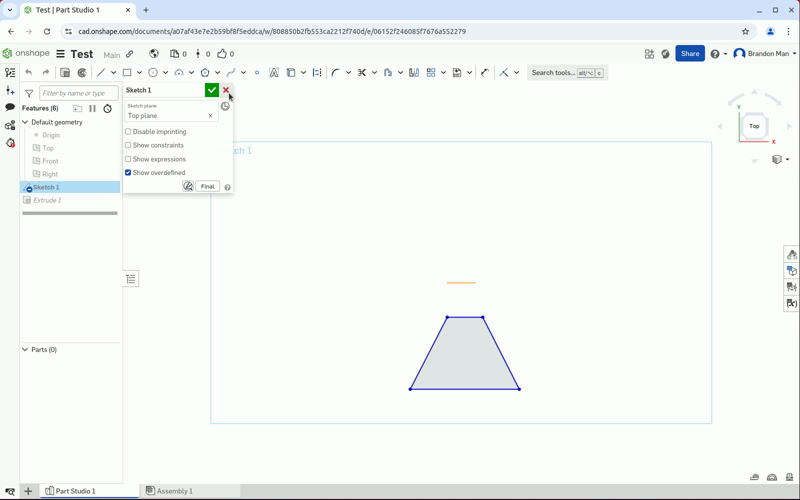
key(shift+s)
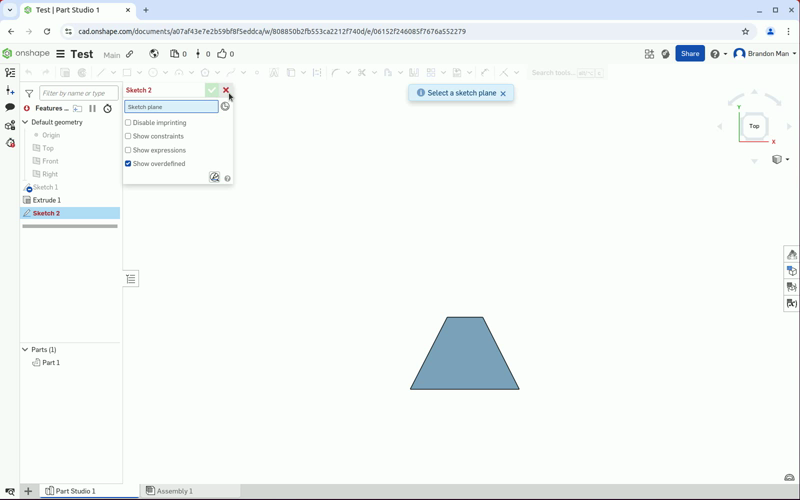
mouse_move(73, 150)
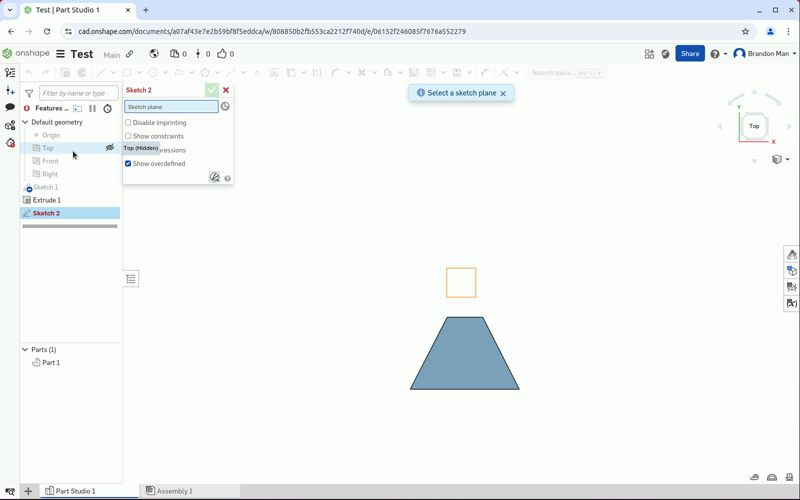
click(73, 150)
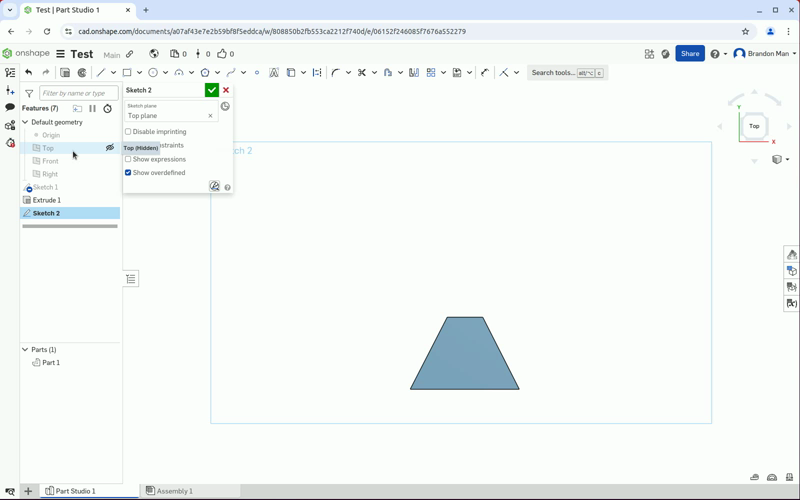
mouse_move(73, 352)
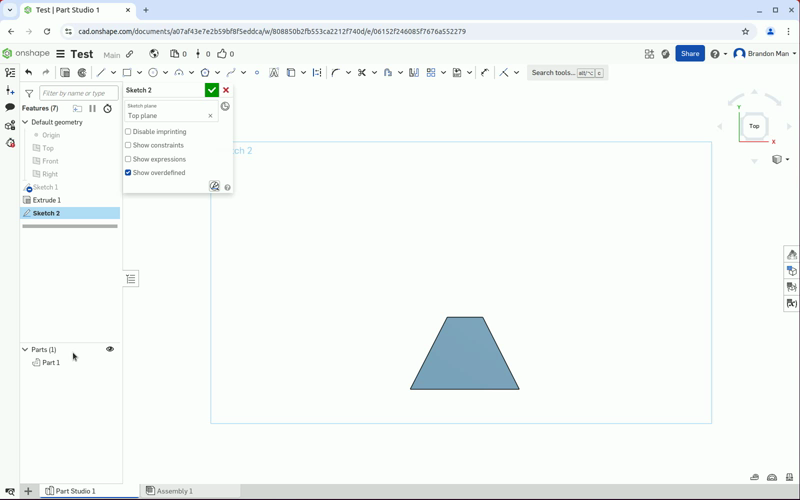
key(y)
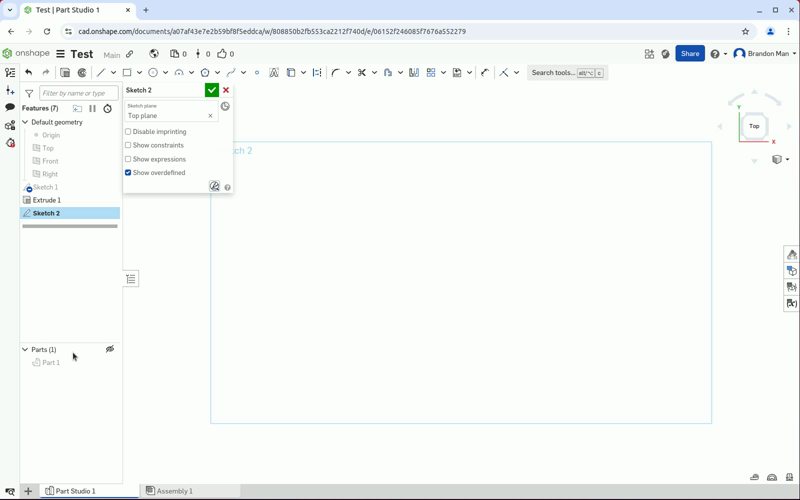
key(l)
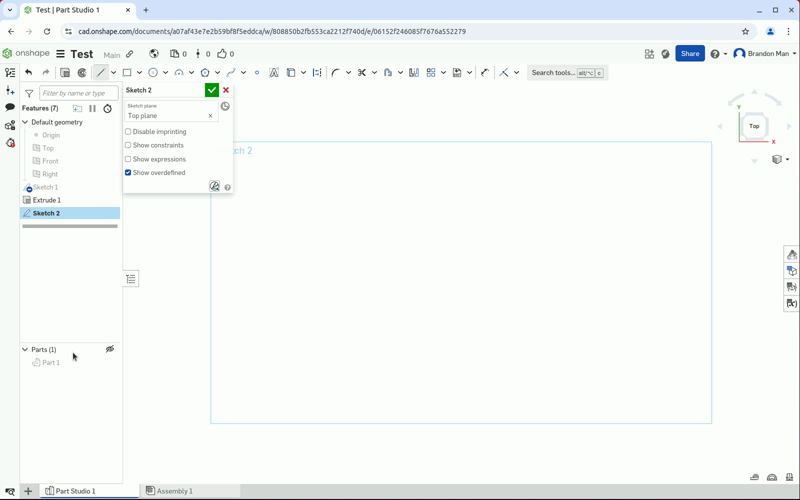
key_down(shift)
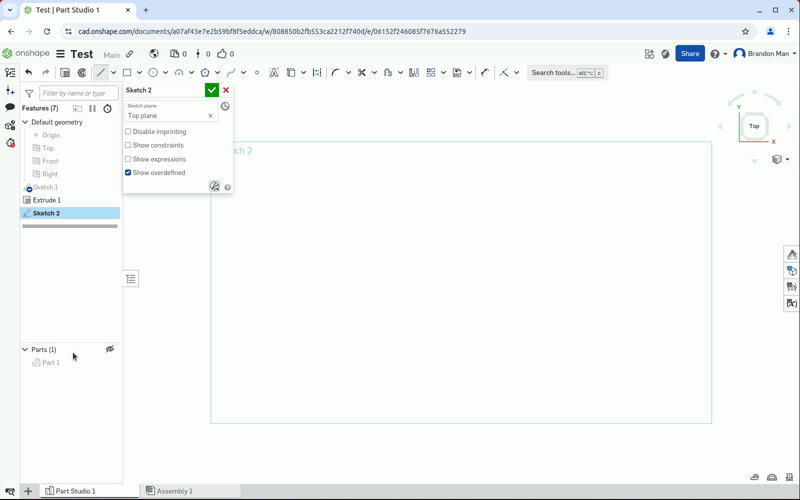
mouse_move(410, 315)
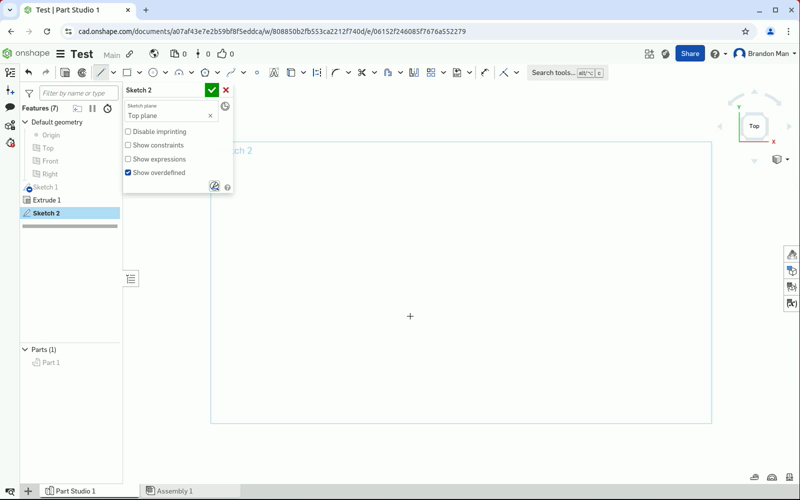
click(410, 315)
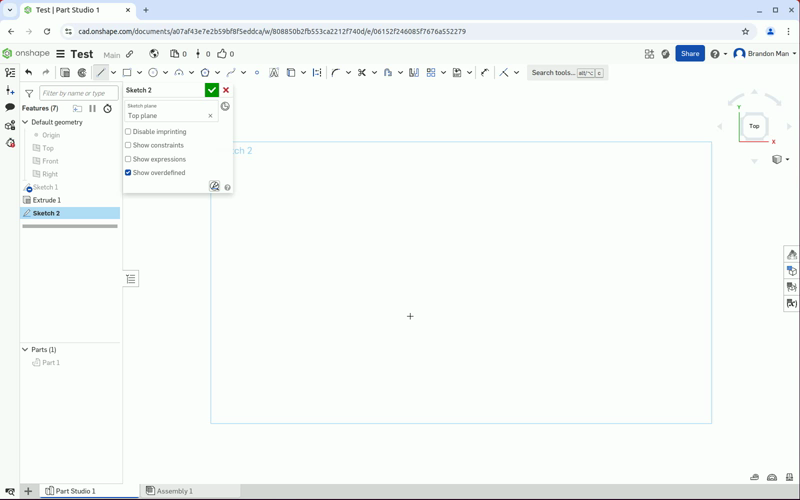
key_up(shift)
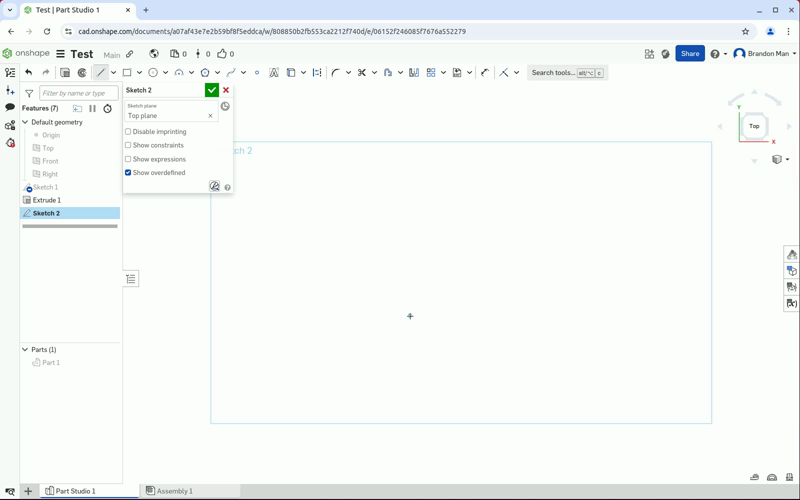
key_down(shift)
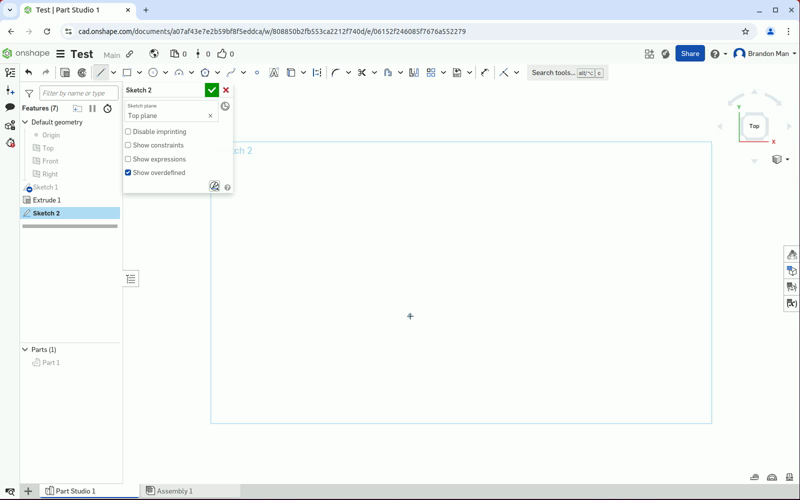
mouse_move(440, 315)
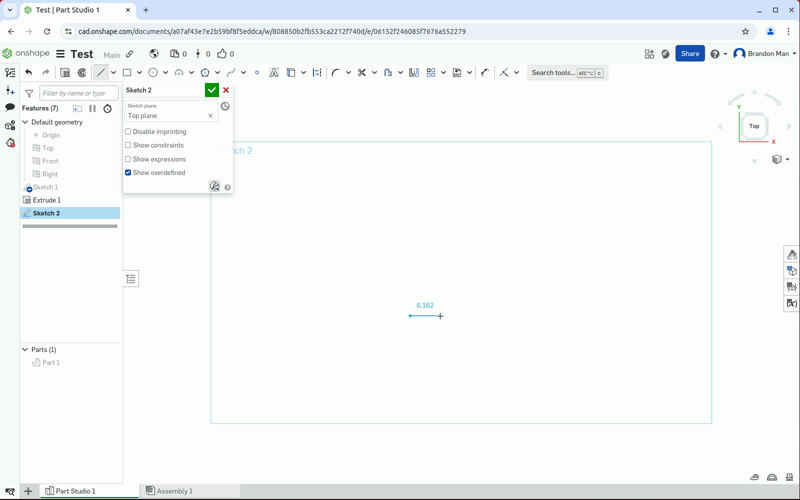
mouse_move(447, 315)
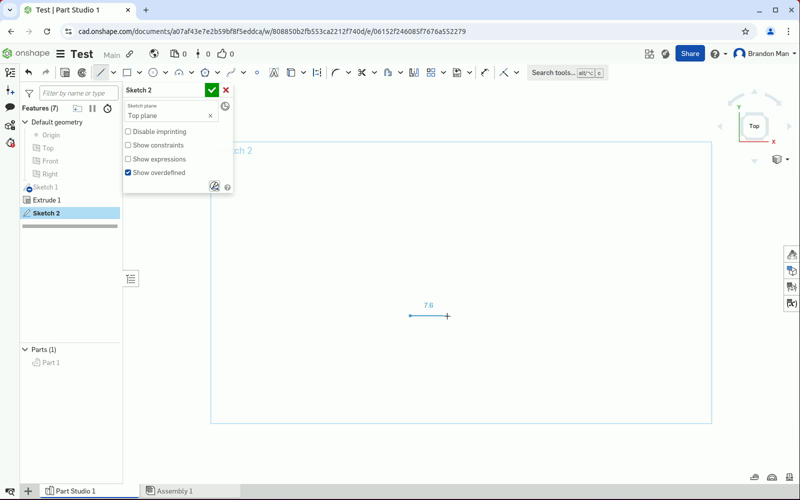
click(447, 315)
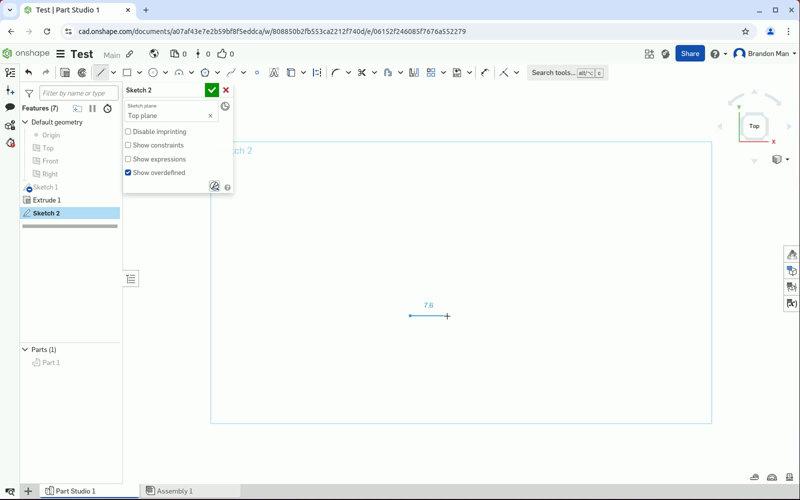
key_up(shift)
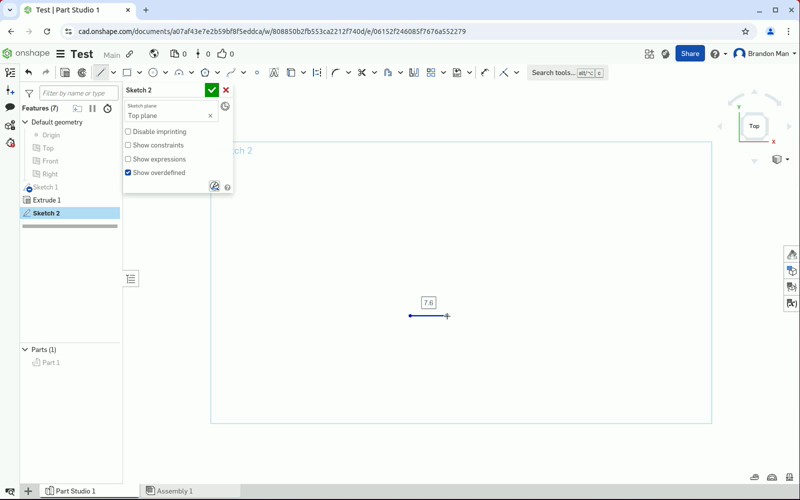
key_down(shift)
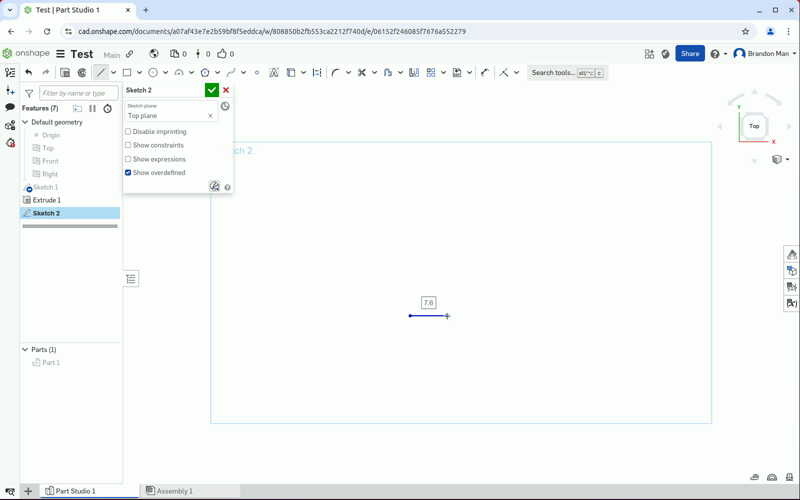
mouse_move(477, 315)
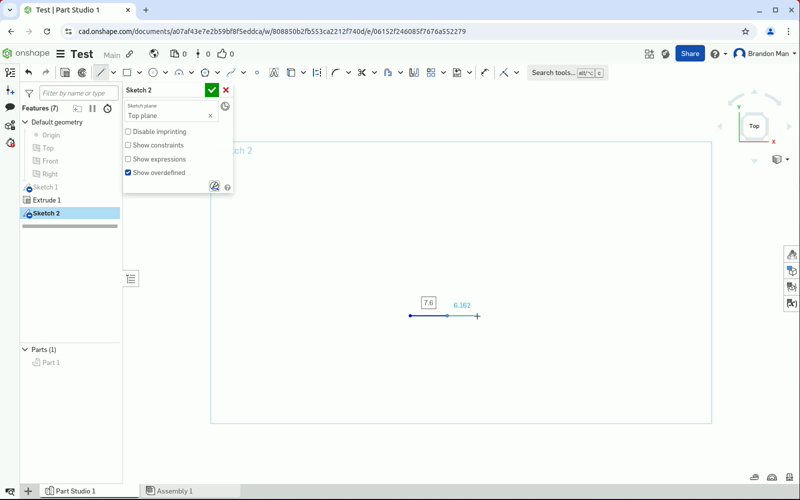
mouse_move(483, 315)
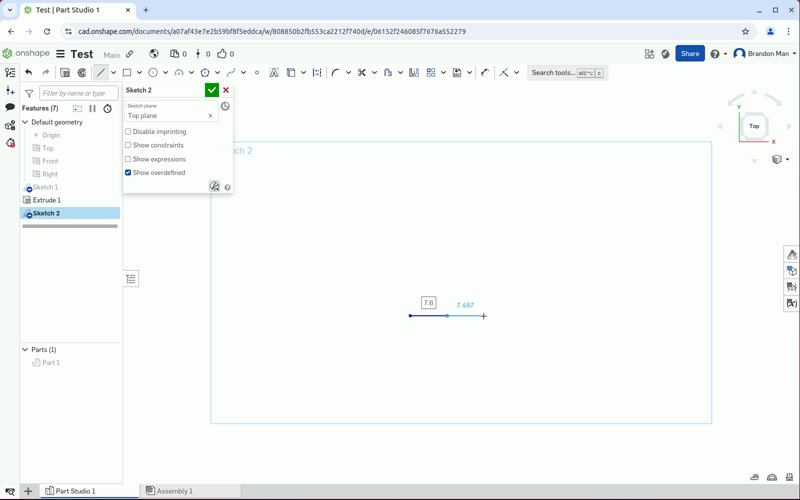
click(483, 315)
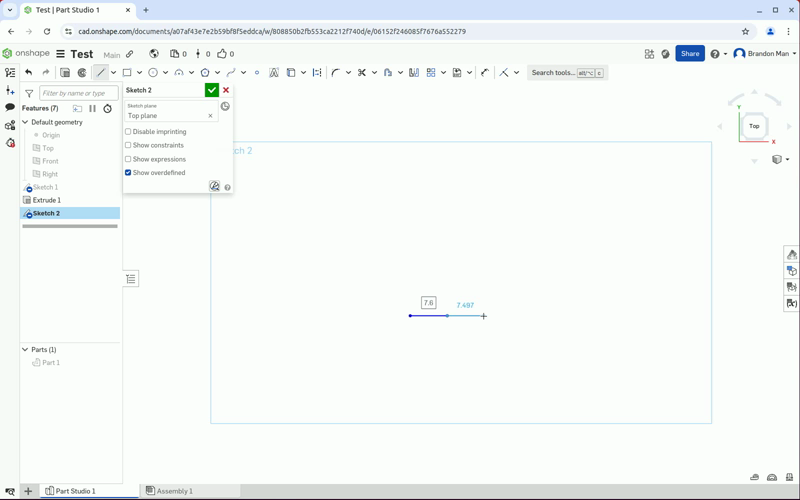
key_up(shift)
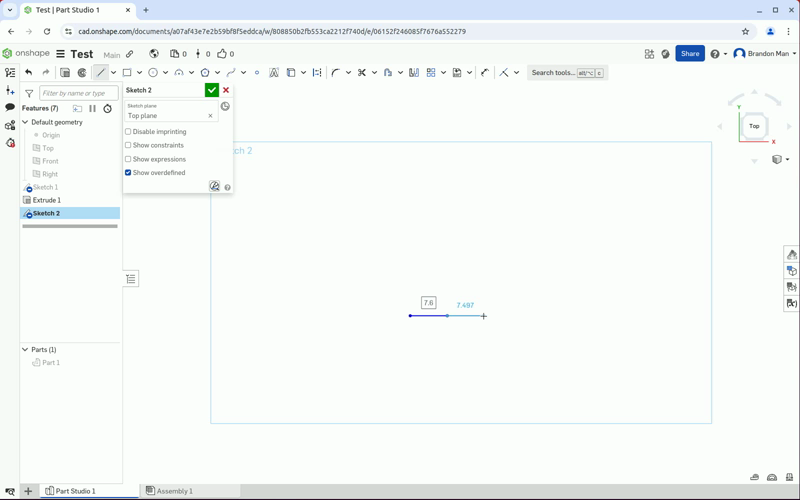
key_down(shift)
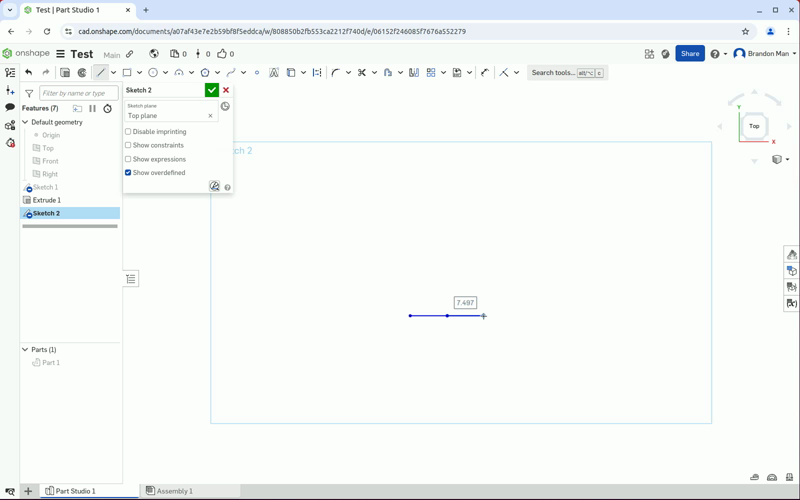
mouse_move(513, 315)
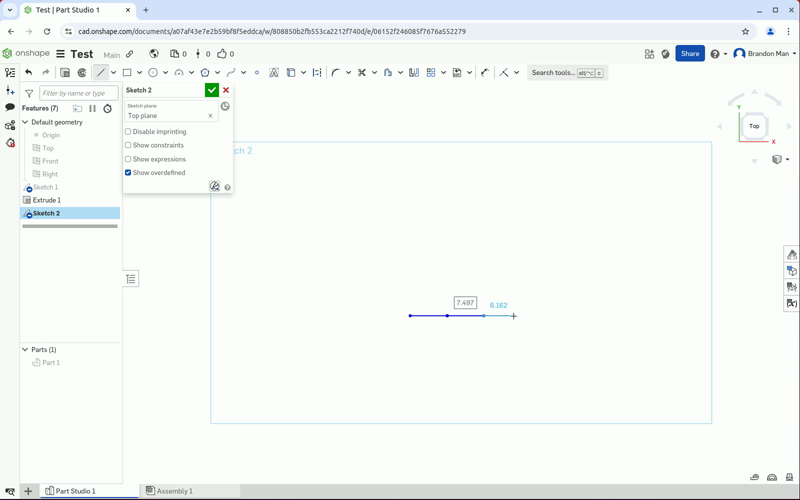
mouse_move(518, 315)
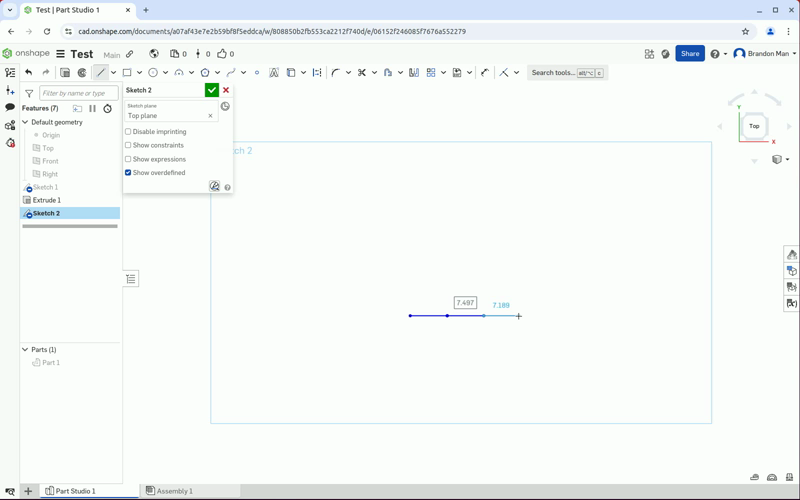
click(518, 315)
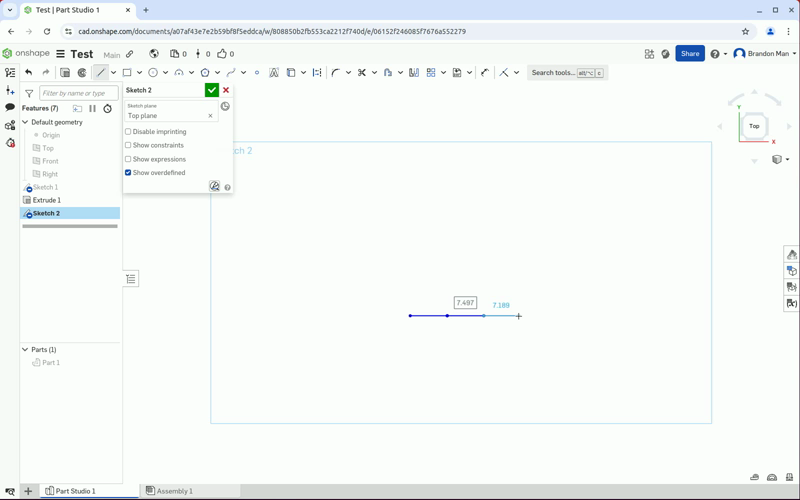
key_up(shift)
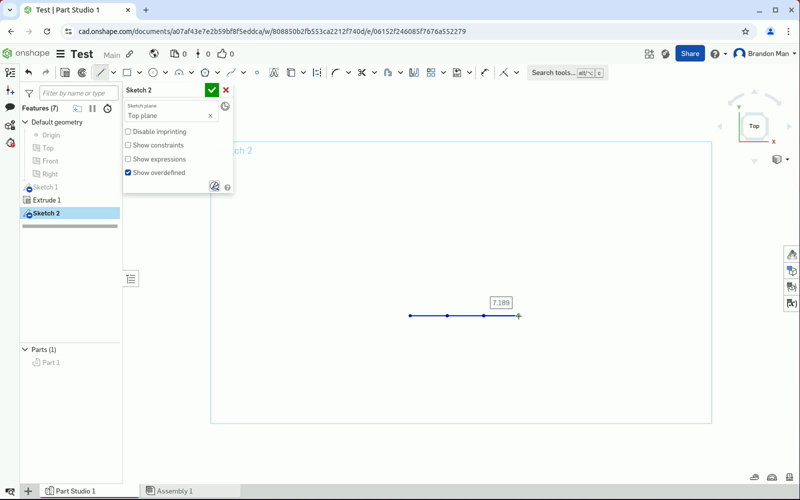
key_down(shift)
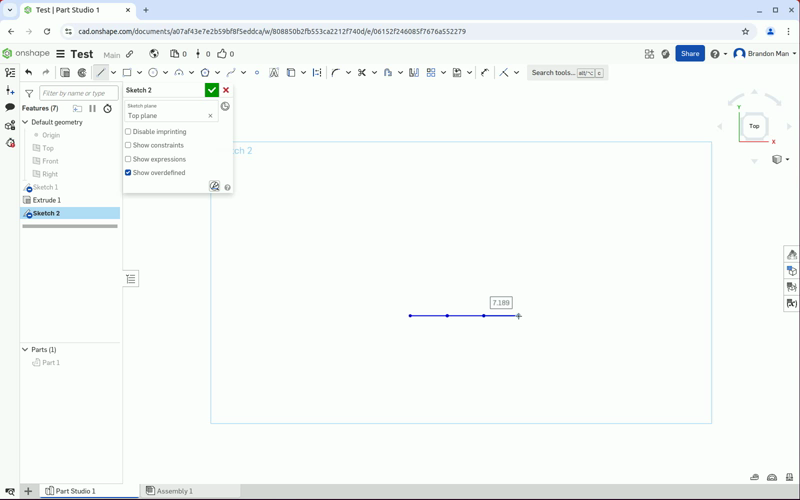
mouse_move(518, 170)
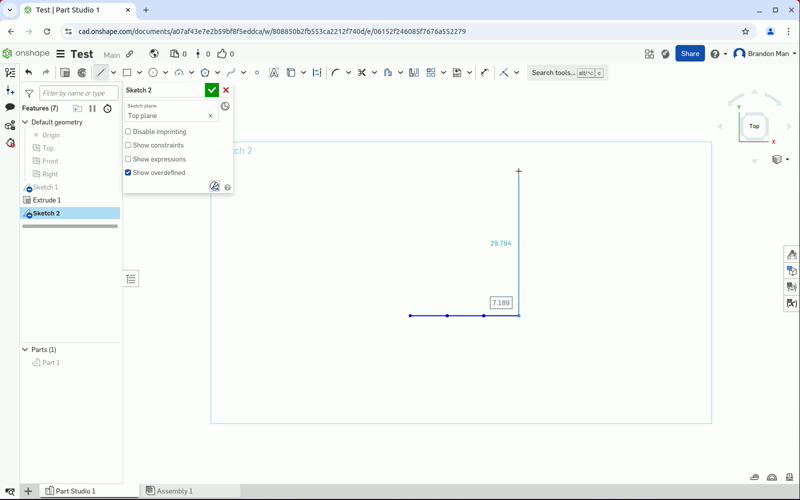
click(518, 170)
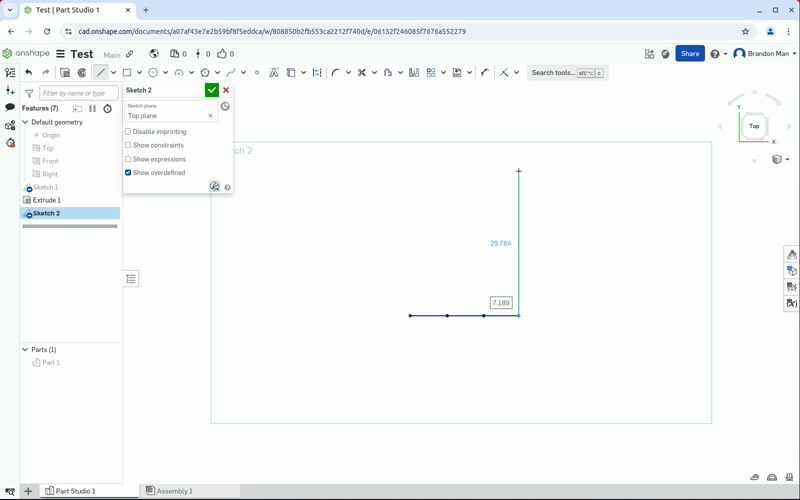
key_up(shift)
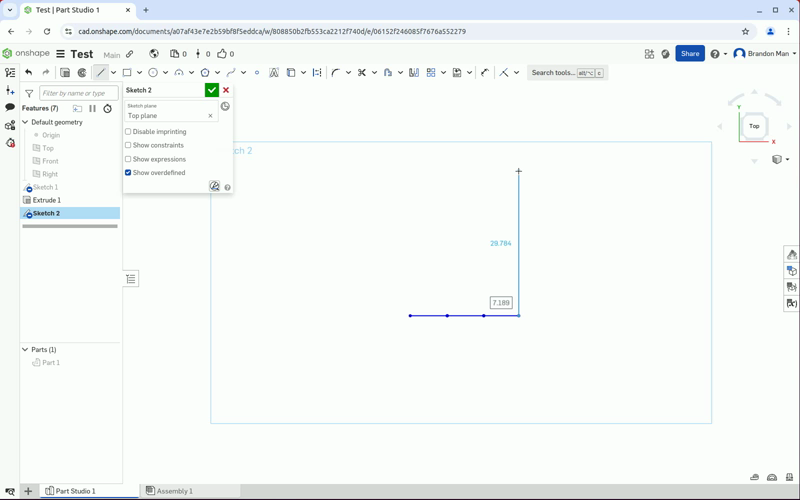
key_down(shift)
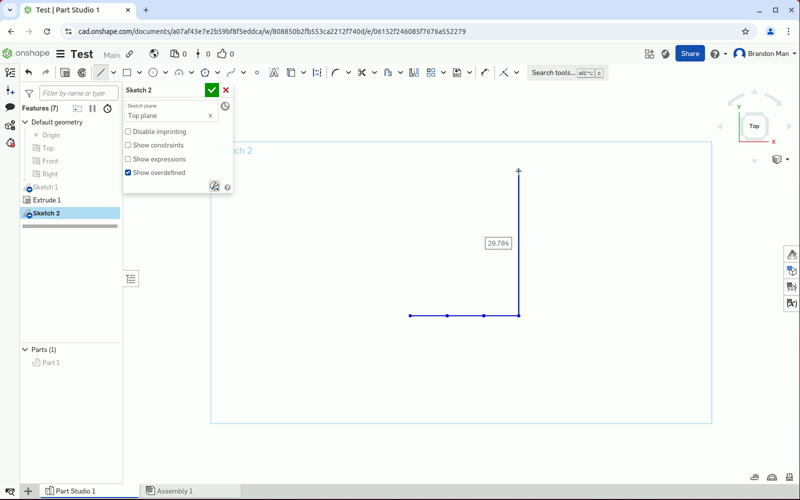
mouse_move(410, 170)
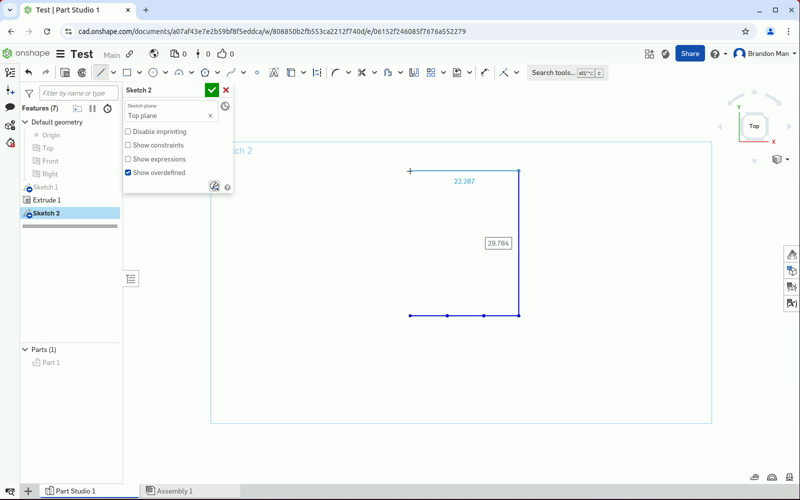
click(410, 170)
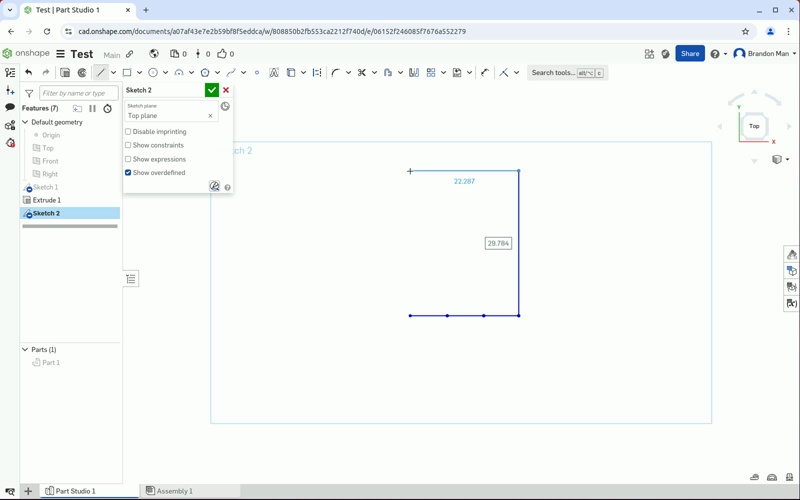
key_up(shift)
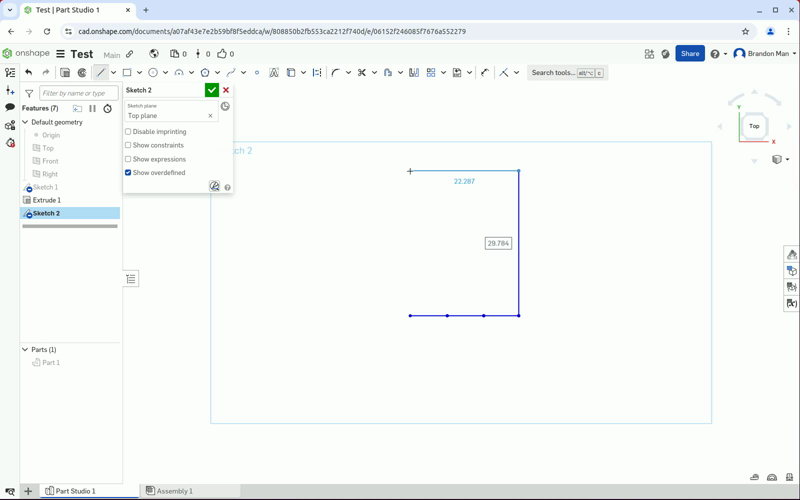
key_down(shift)
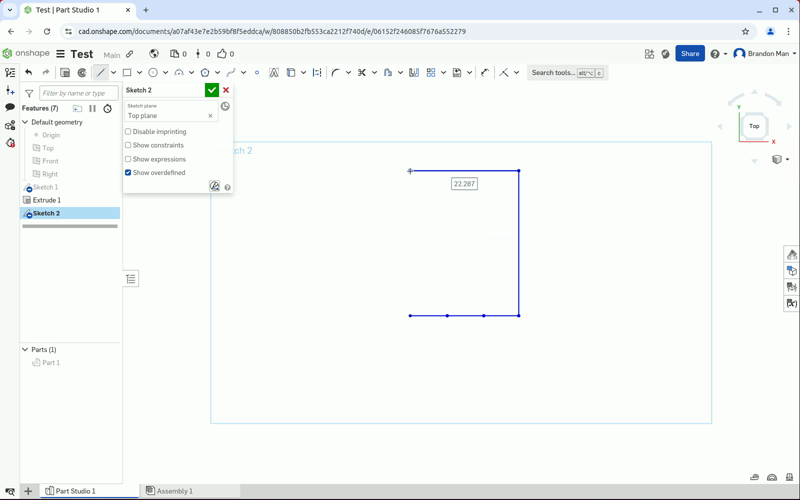
mouse_move(410, 315)
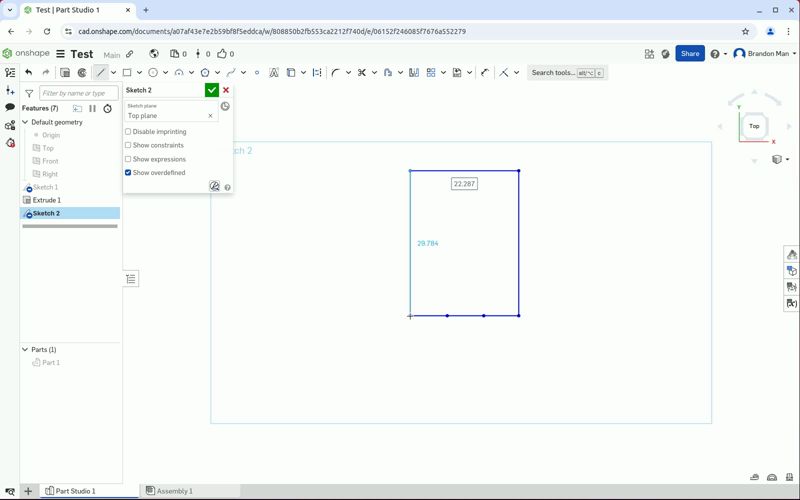
key_up(shift)
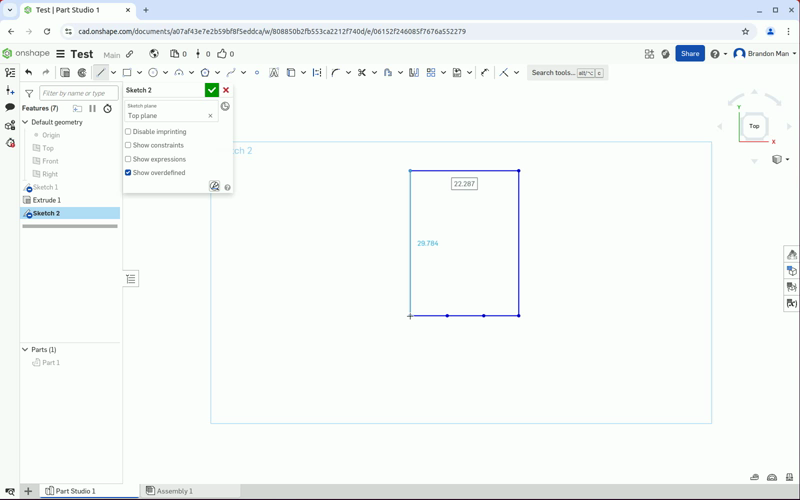
click(410, 315)
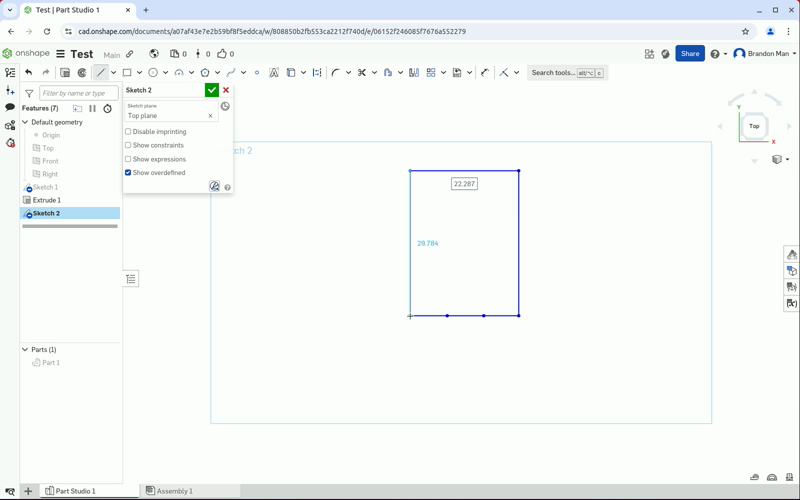
key(esc)
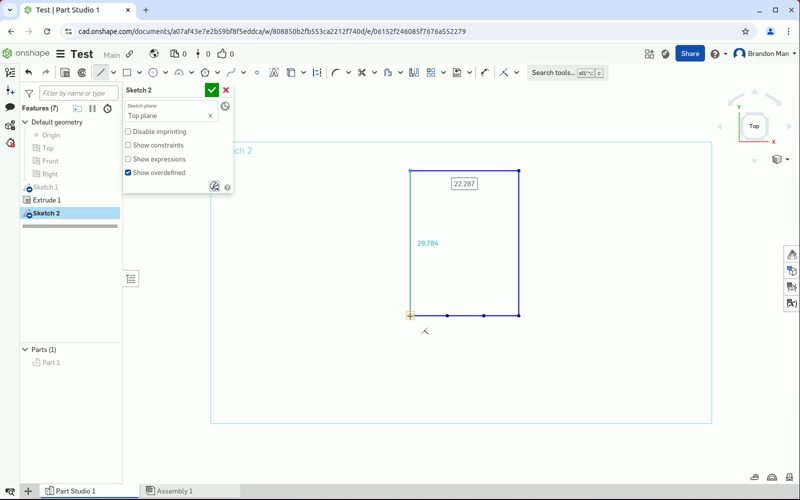
mouse_move(502, 200)
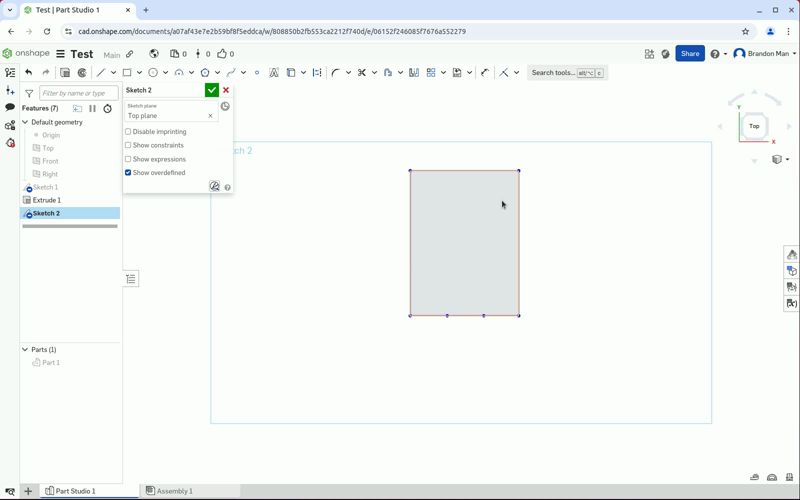
click(502, 200)
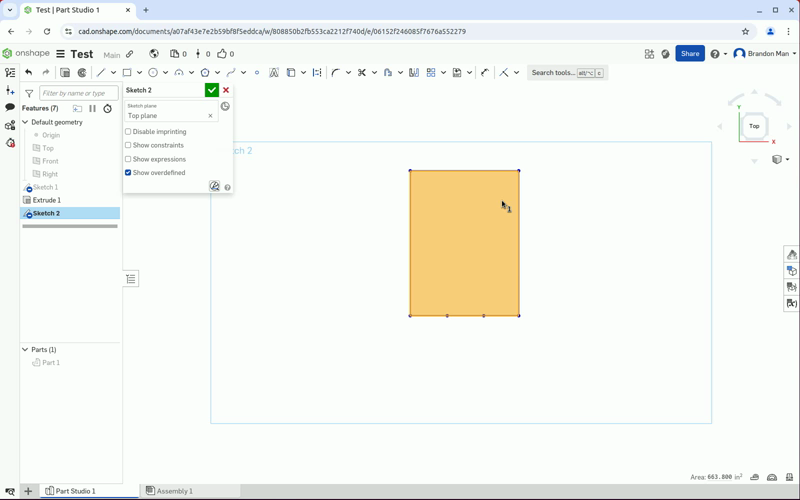
mouse_move(73, 352)
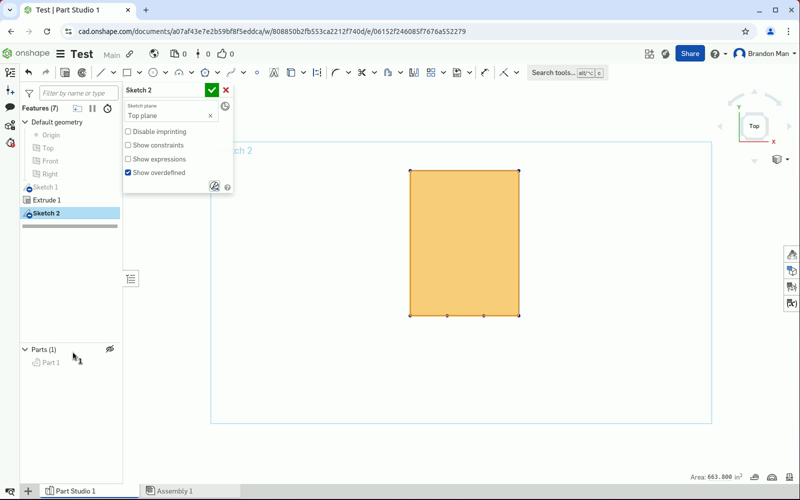
key(shift+y)
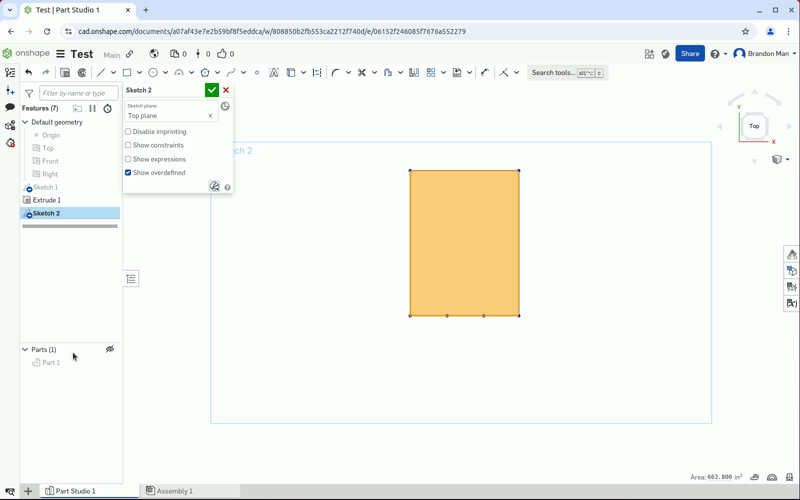
key(shift+e)
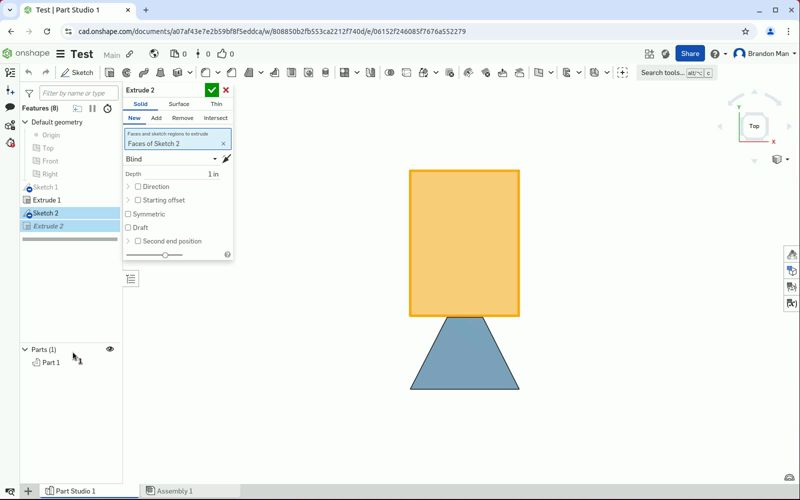
mouse_move(143, 106)
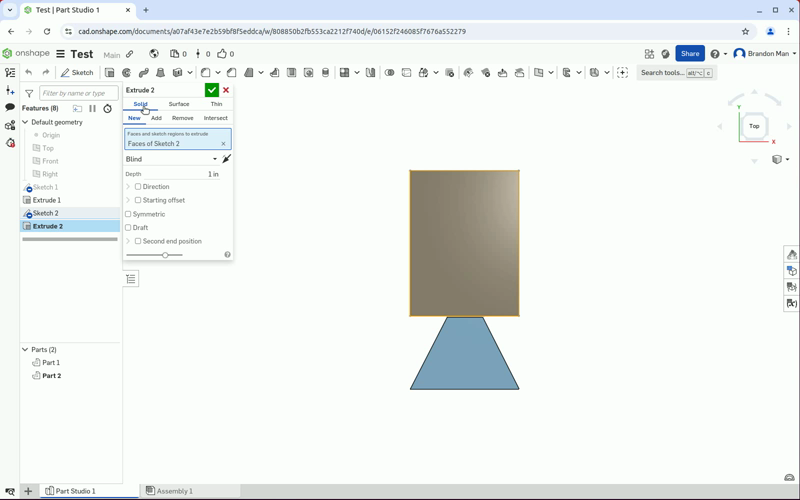
click(143, 106)
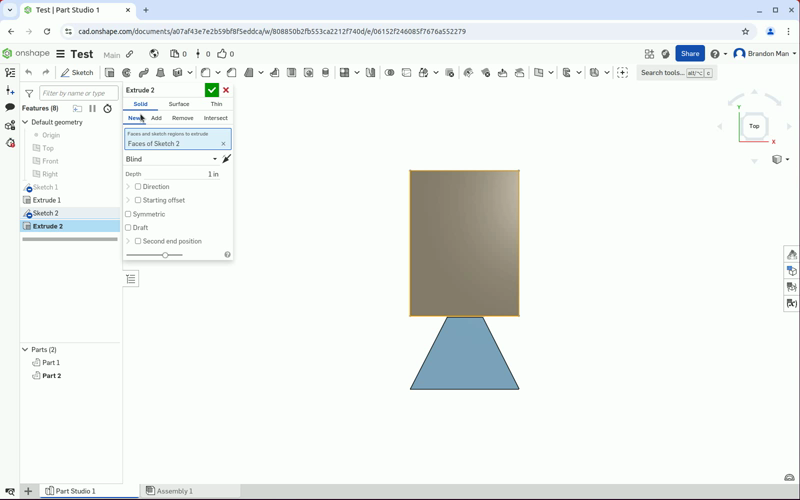
mouse_move(137, 120)
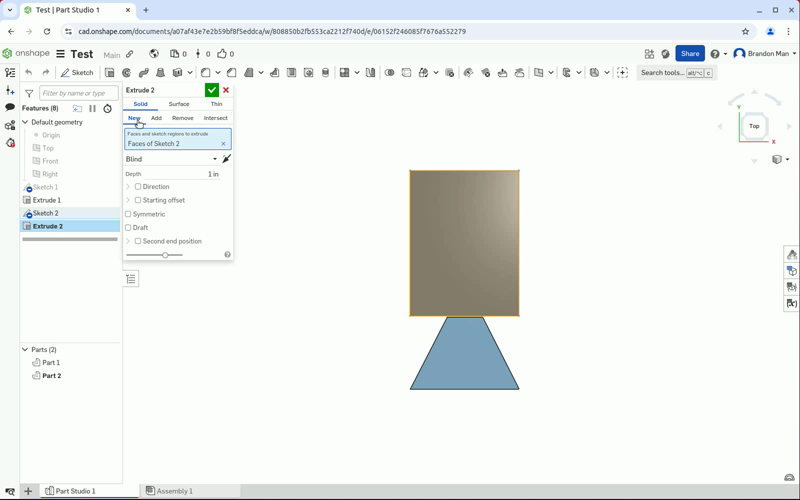
click(137, 120)
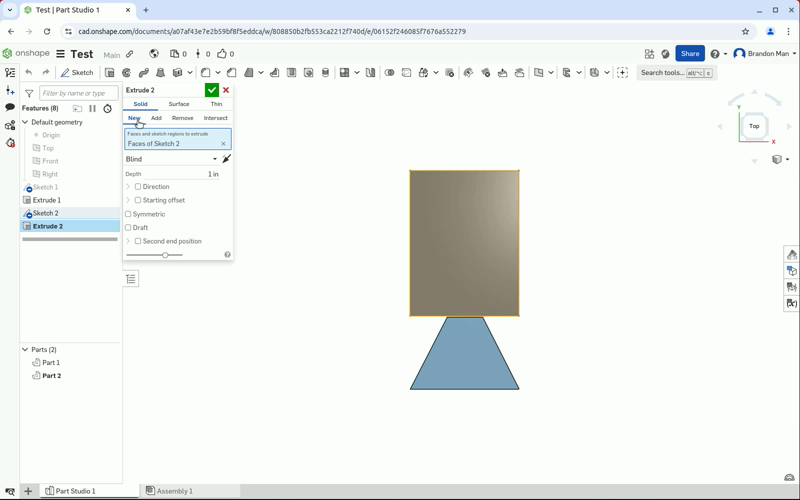
key(tab, 4)
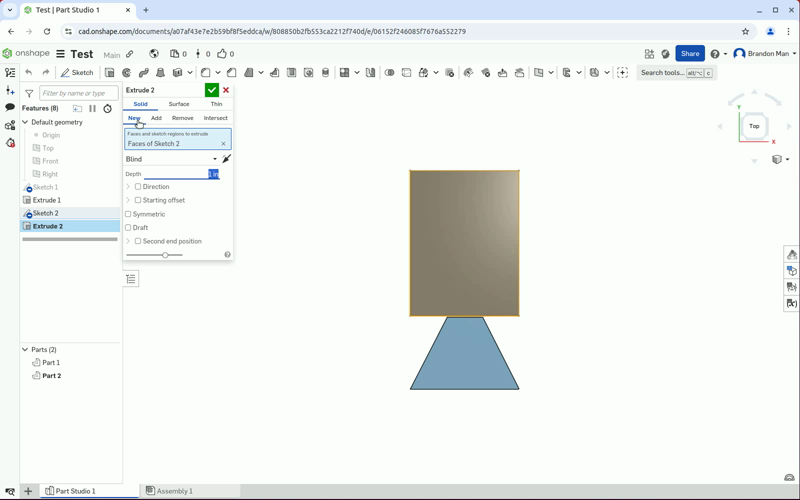
text(7.462)
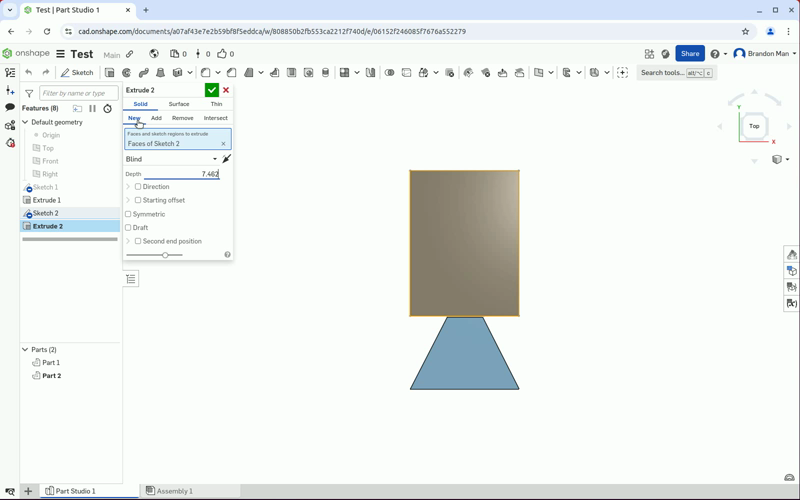
key(enter)
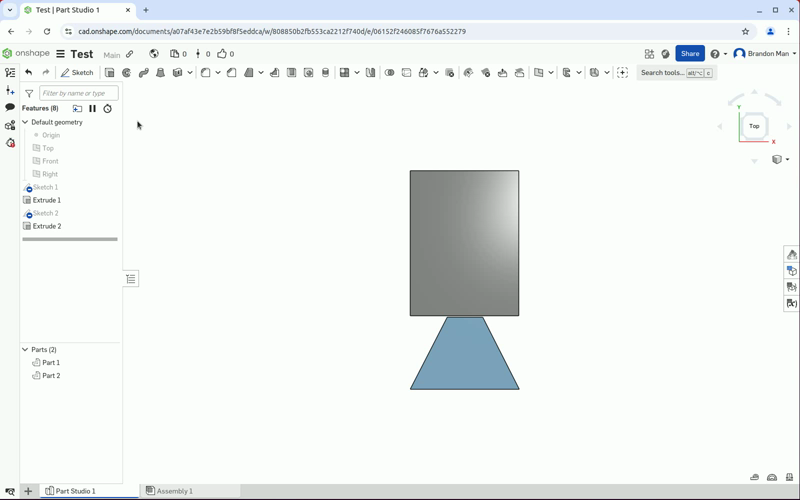
key(shift+h)
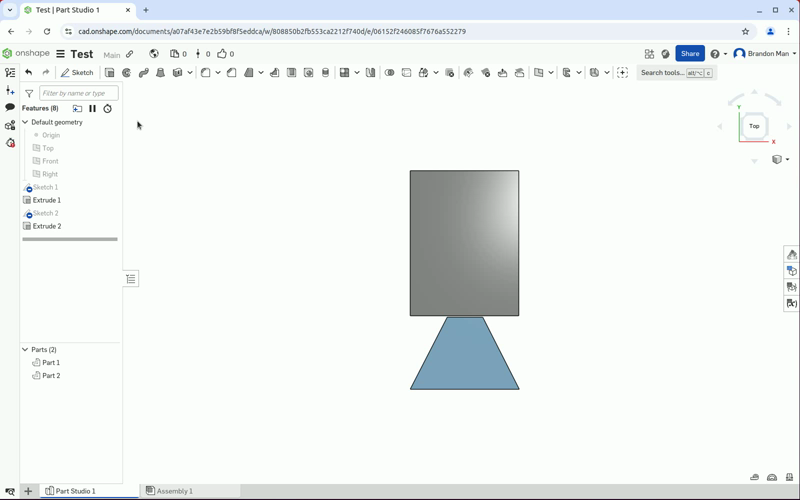
key(shift+h)
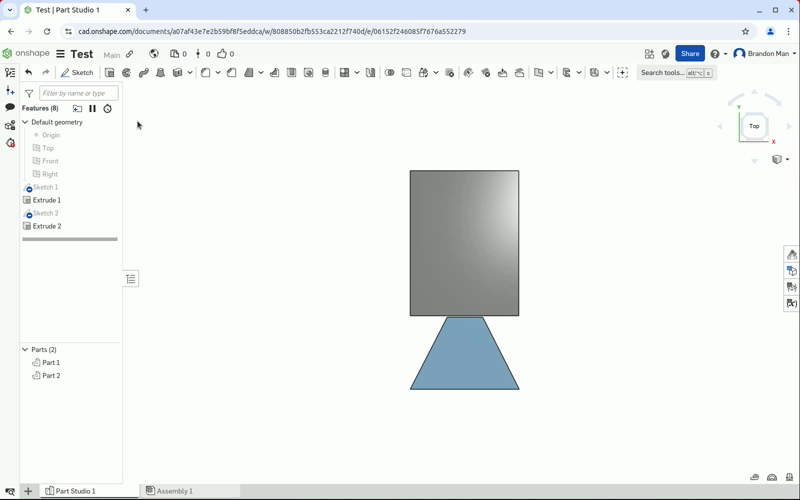
mouse_move(73, 189)
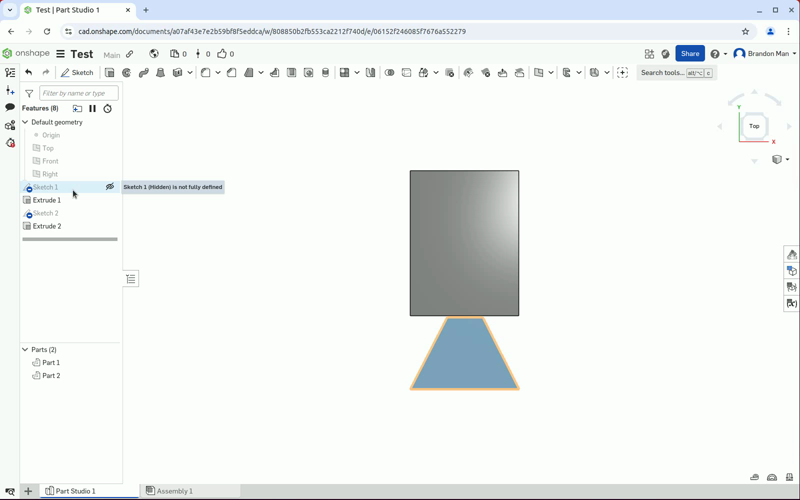
click(73, 189)
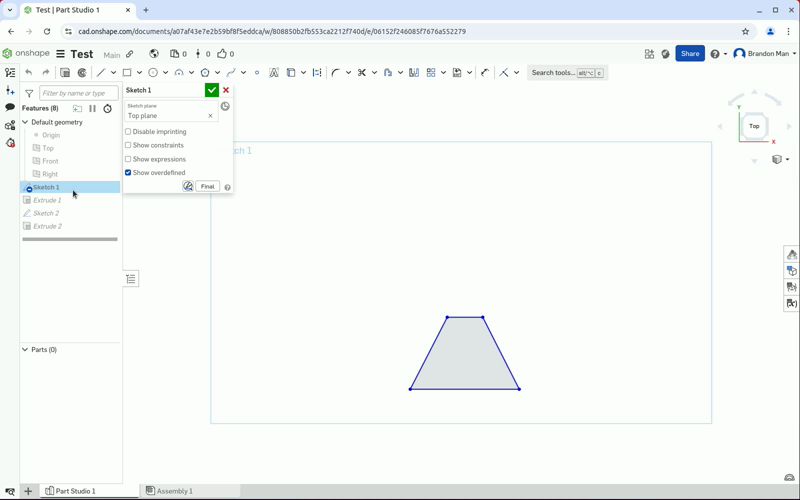
mouse_move(229, 92)
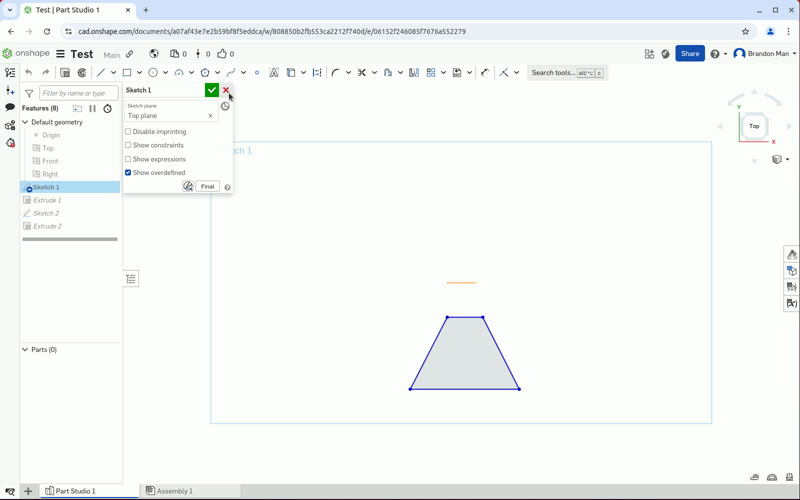
click(229, 92)
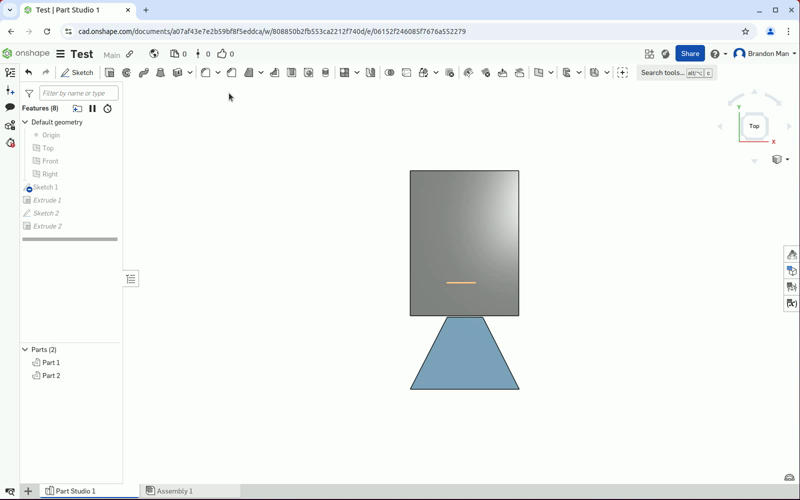
mouse_move(541, 75)
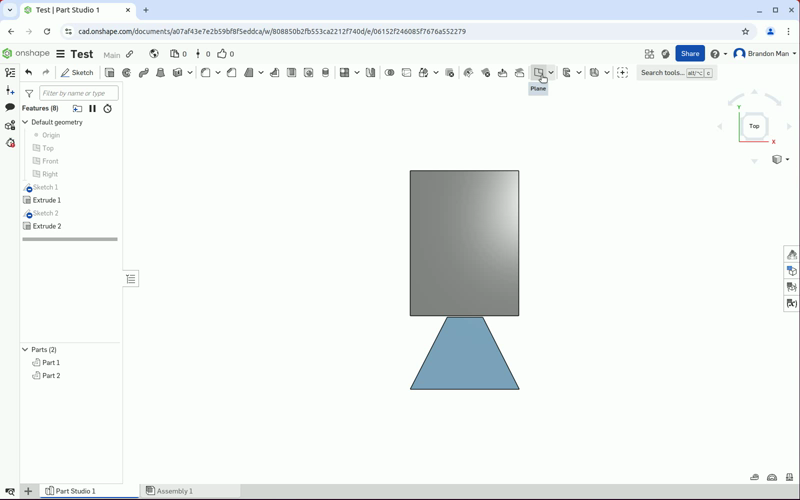
click(541, 75)
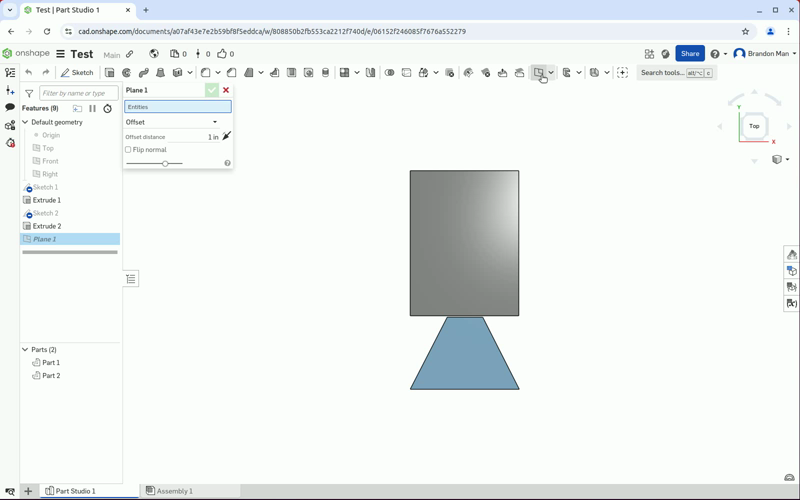
mouse_move(73, 150)
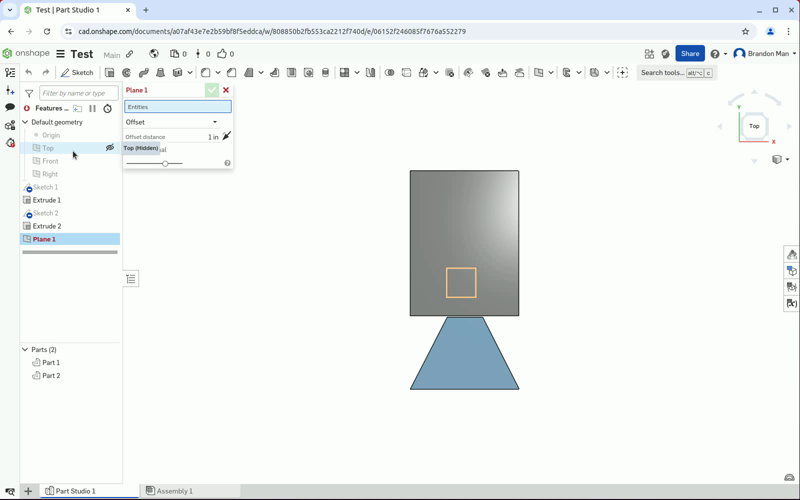
click(73, 150)
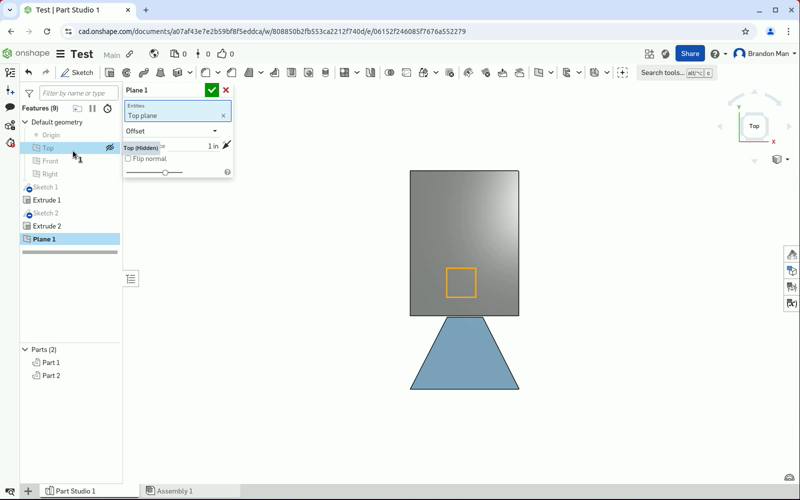
key(tab, 2)
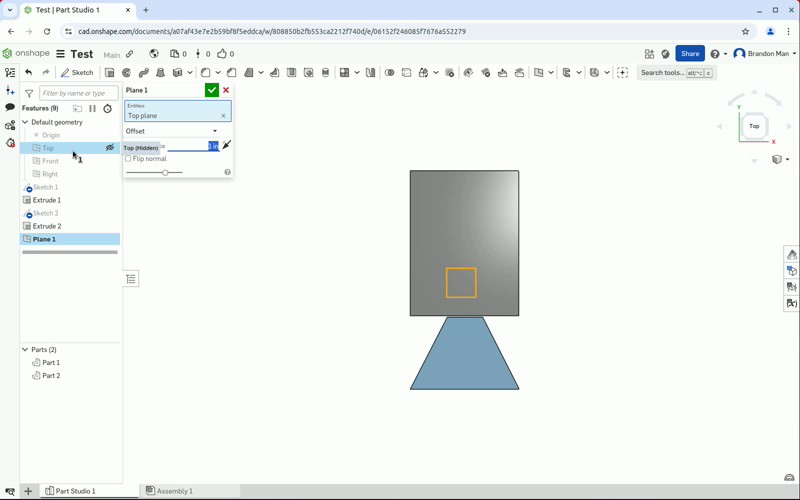
text(7.456)
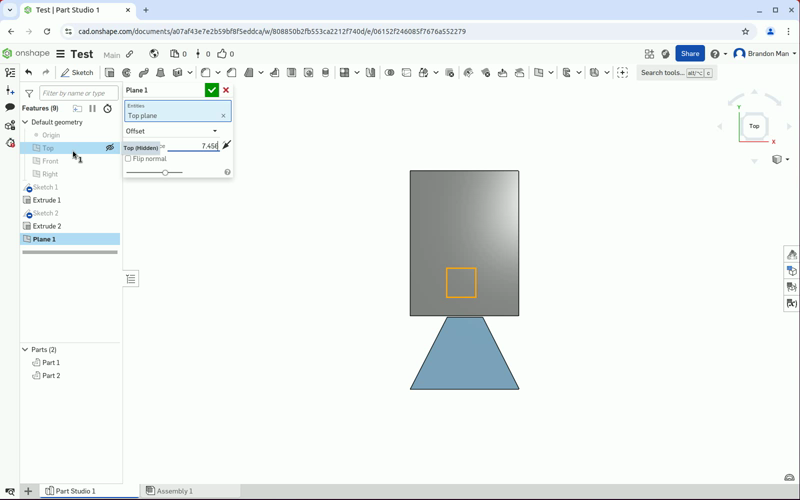
key(enter, 2)
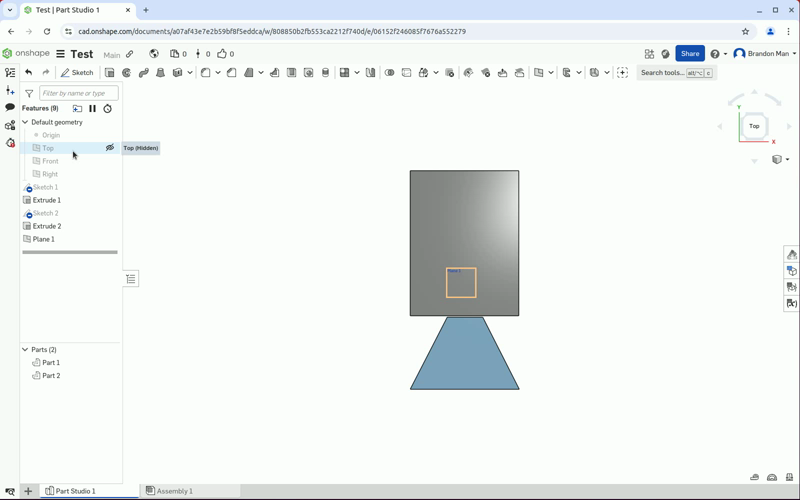
key(shift+s)
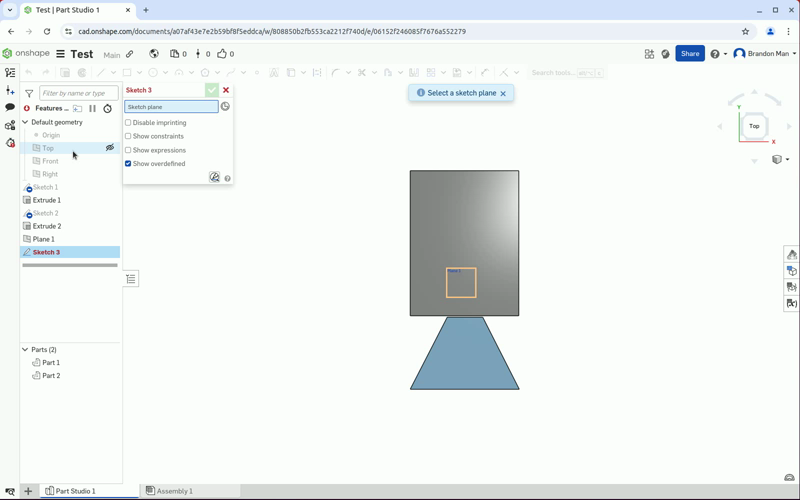
mouse_move(73, 241)
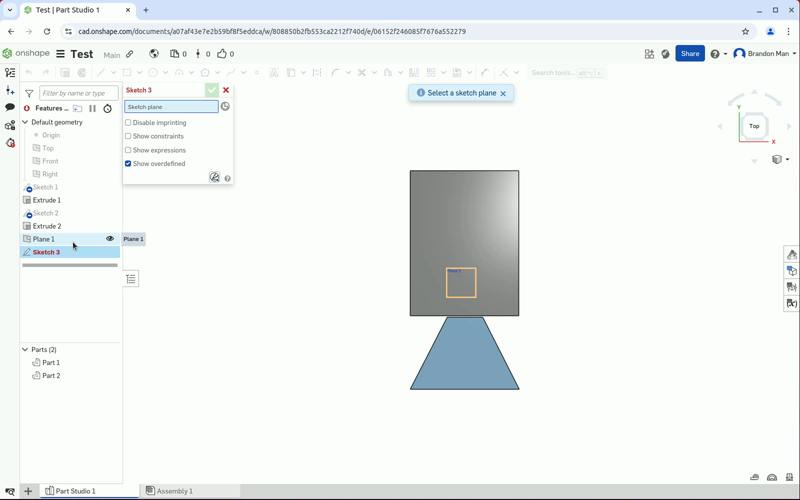
click(73, 241)
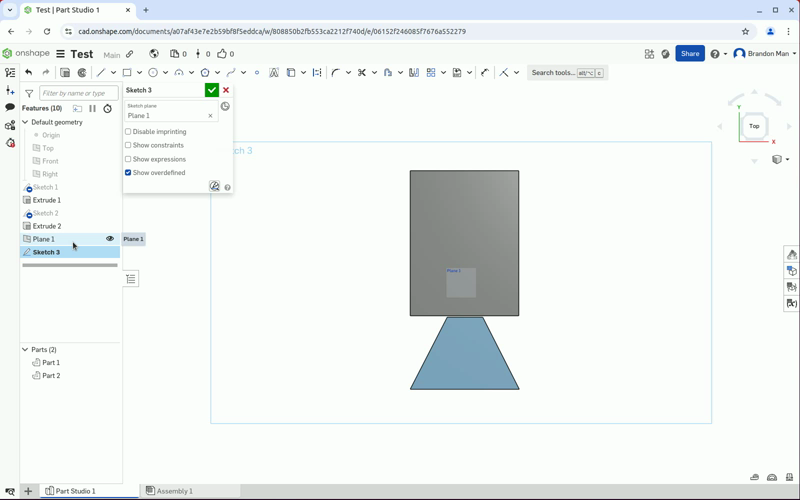
mouse_move(73, 352)
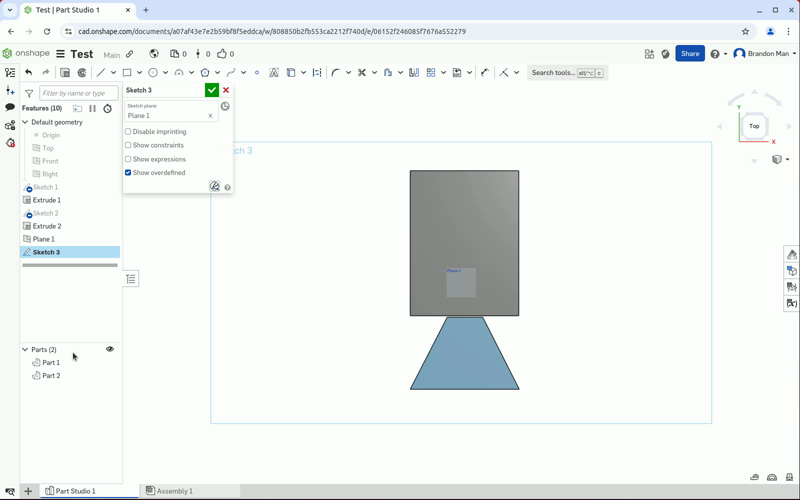
key(y)
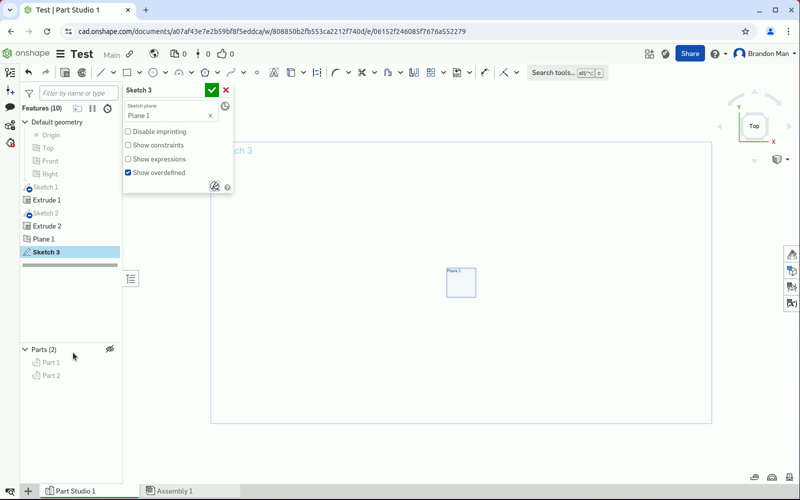
key(l)
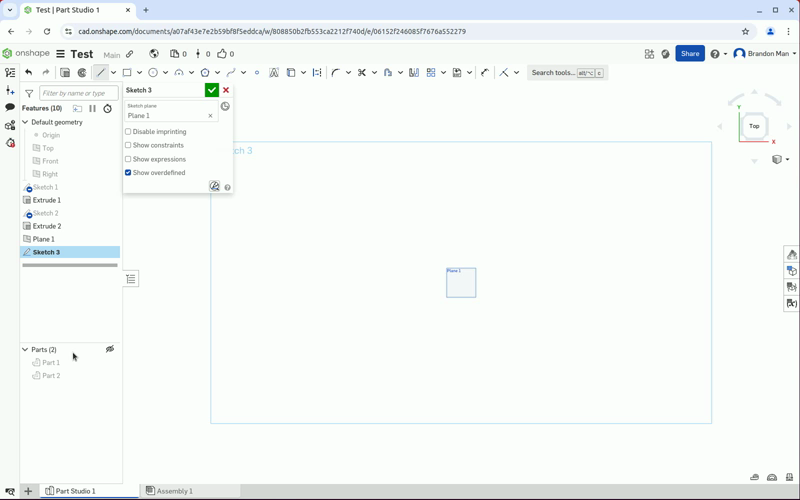
key_down(shift)
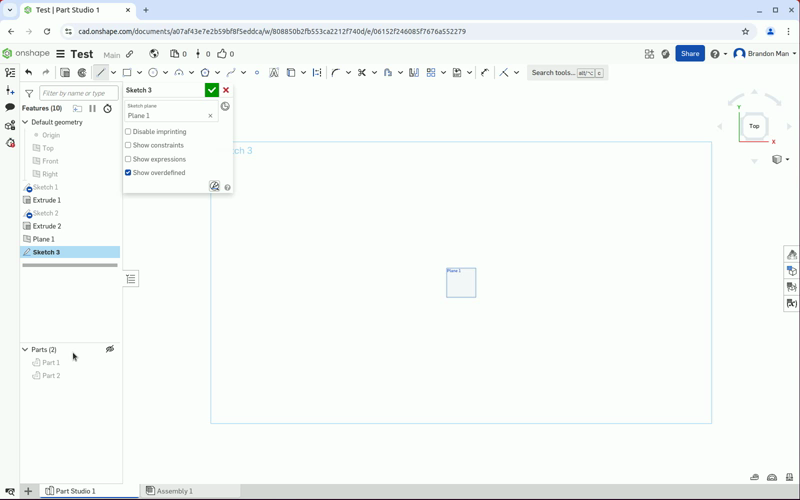
mouse_move(410, 315)
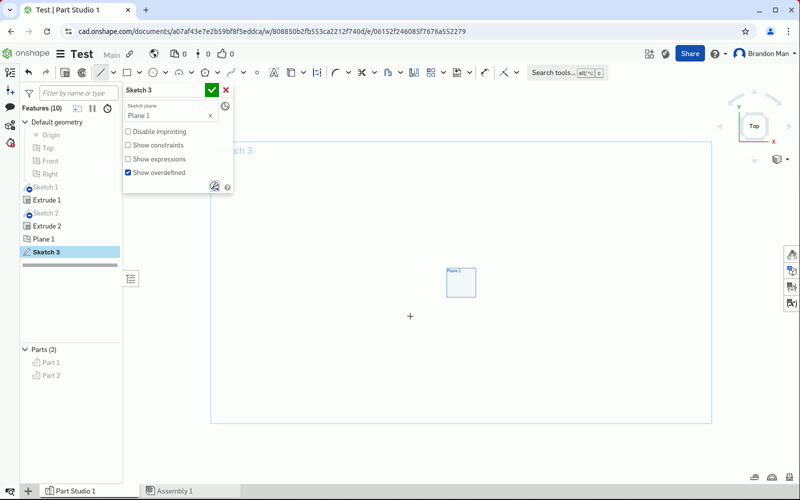
click(410, 315)
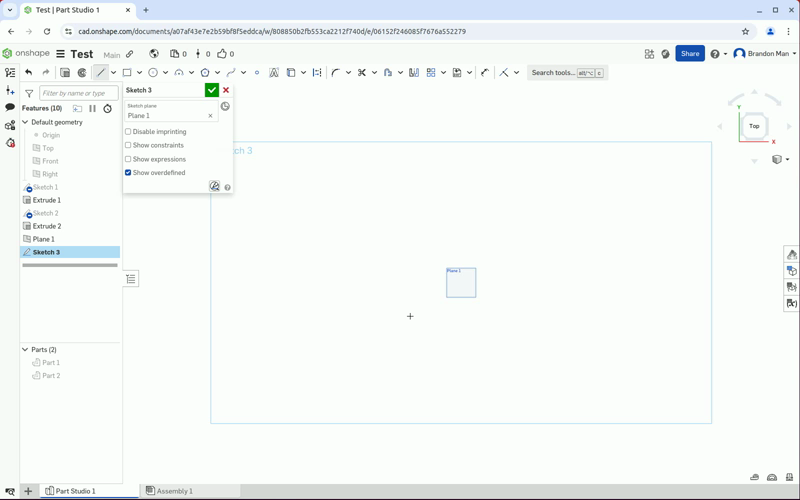
key_up(shift)
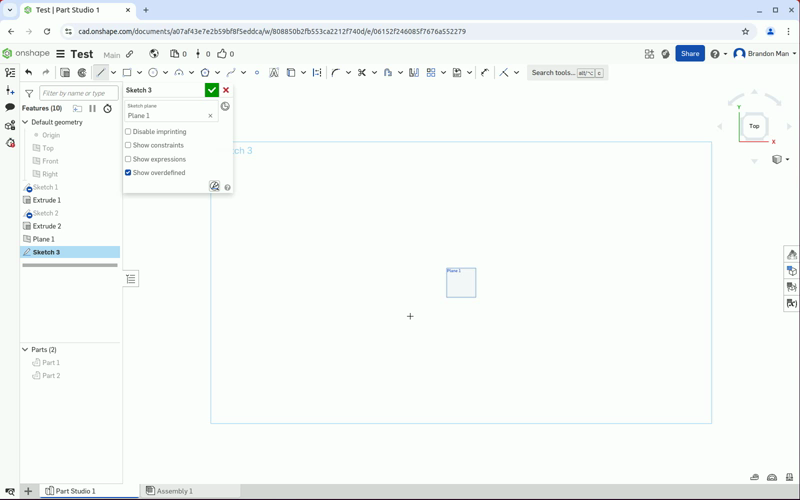
key_down(shift)
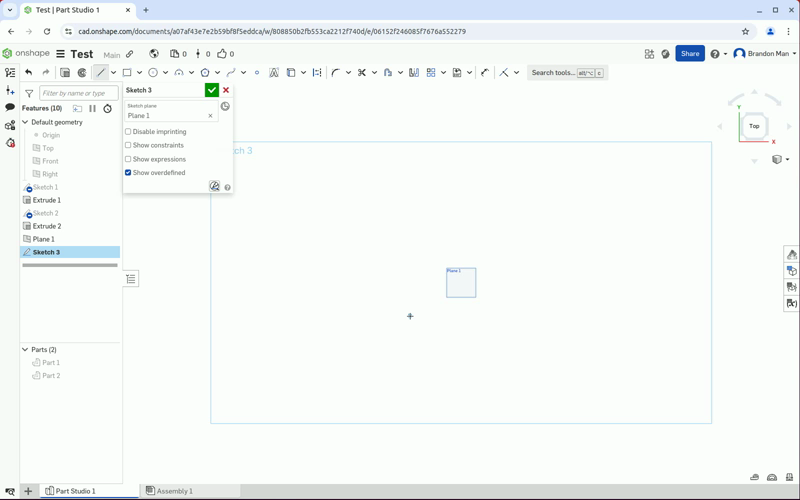
mouse_move(440, 315)
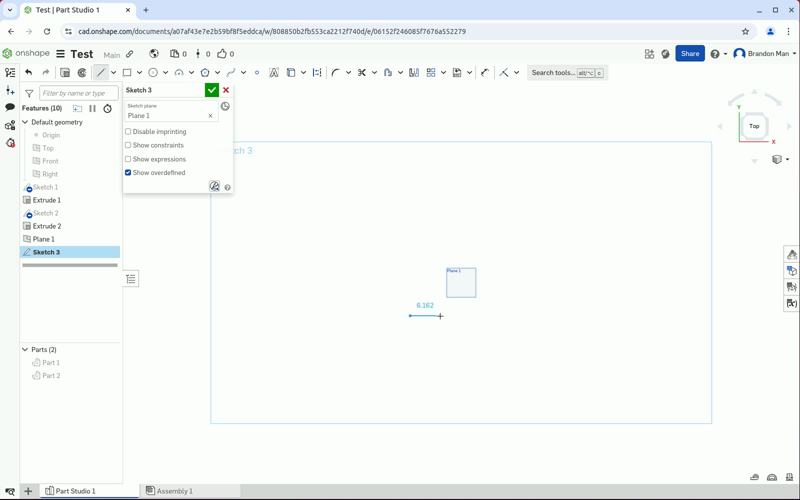
mouse_move(447, 315)
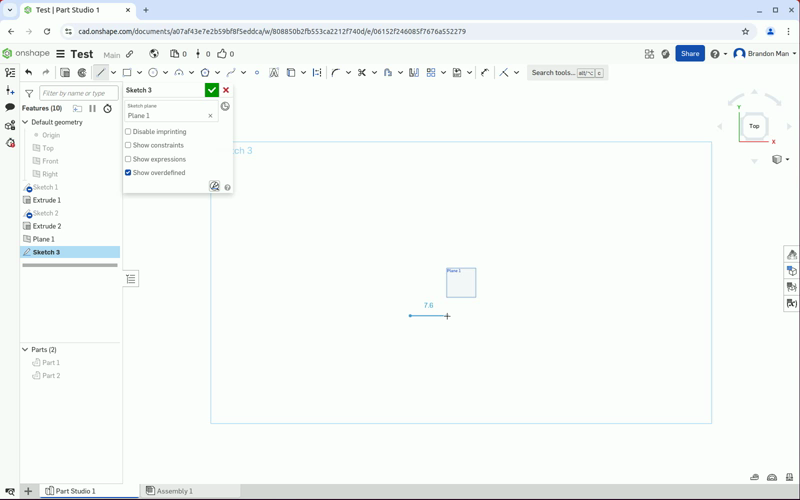
click(447, 315)
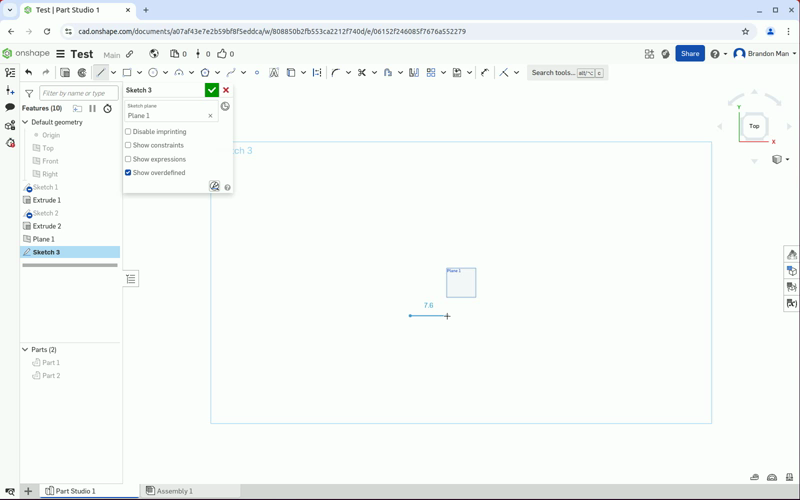
key_up(shift)
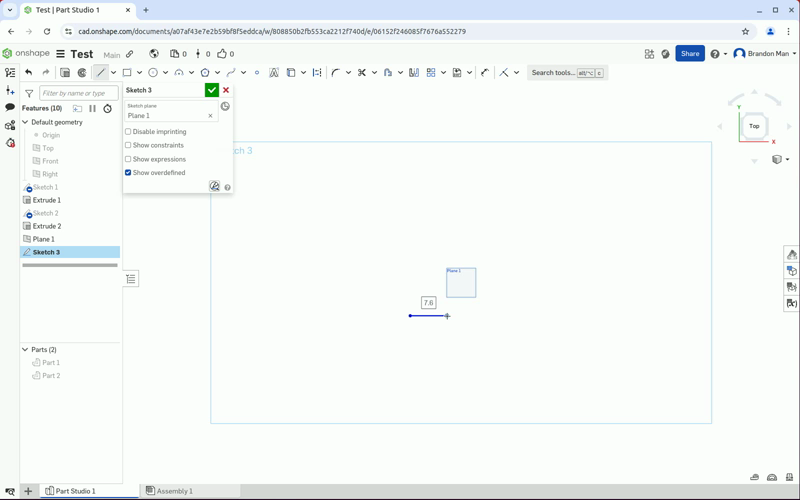
key_down(shift)
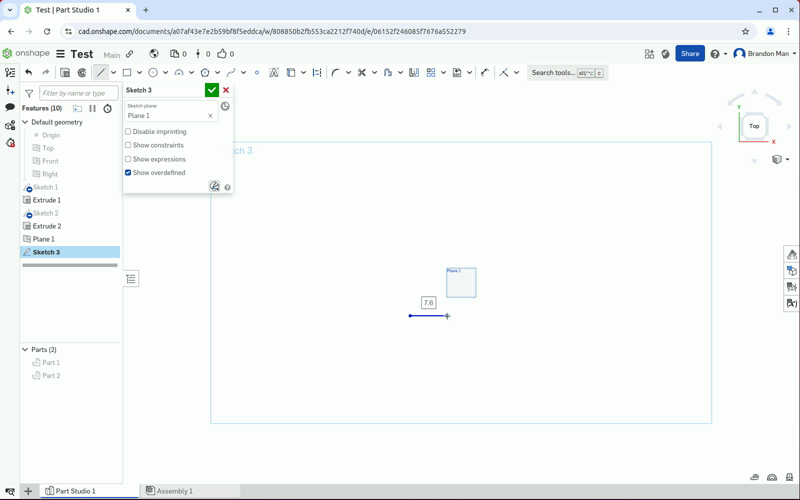
mouse_move(477, 315)
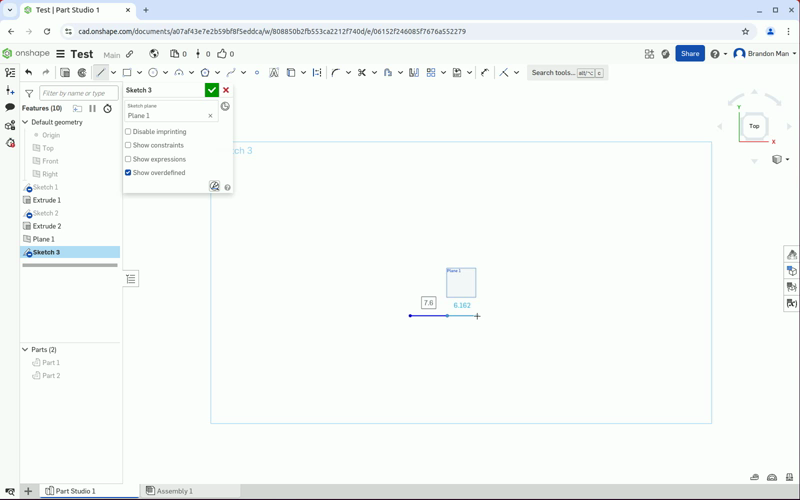
mouse_move(483, 315)
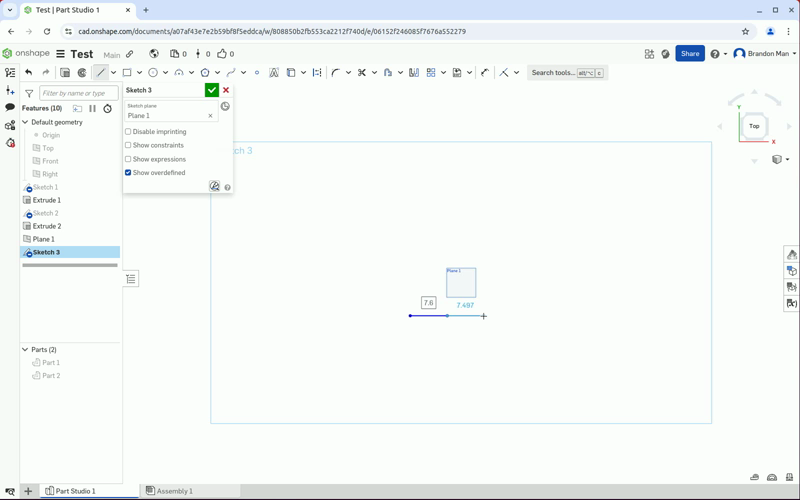
click(483, 315)
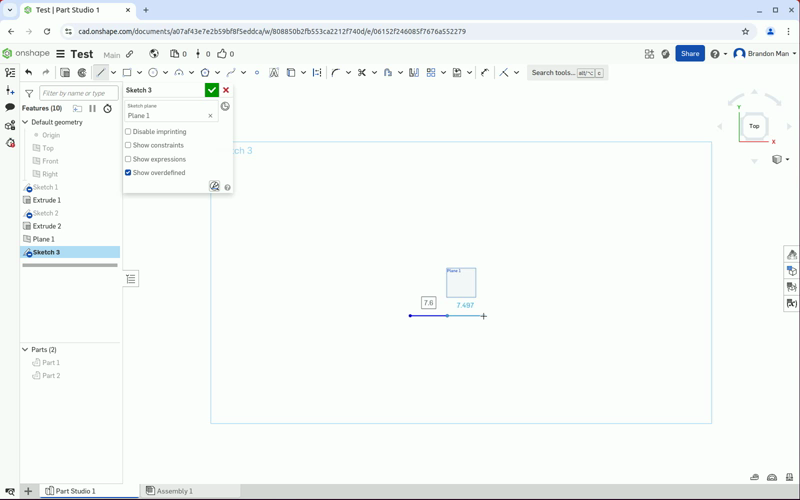
key_up(shift)
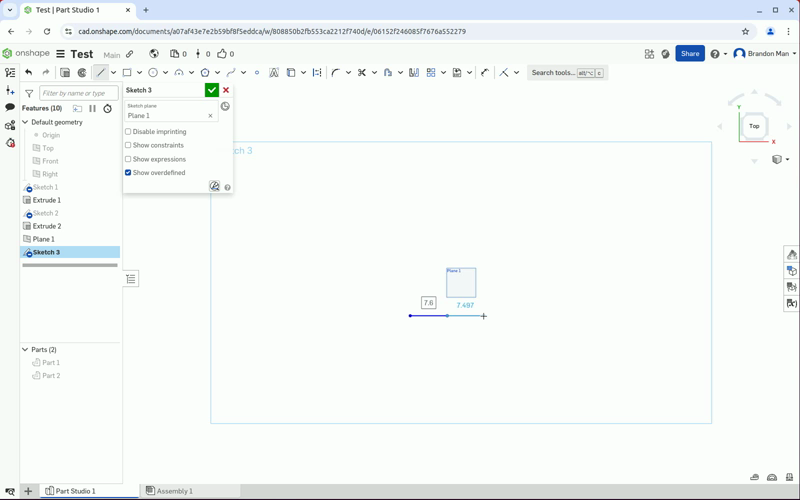
key_down(shift)
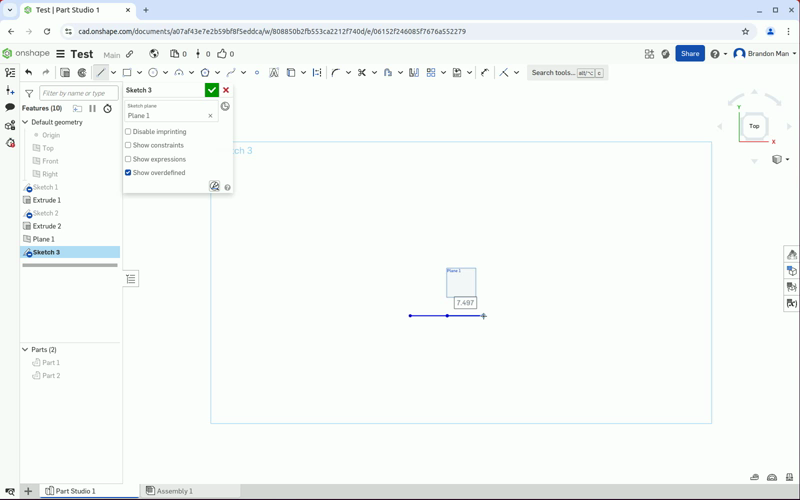
mouse_move(513, 315)
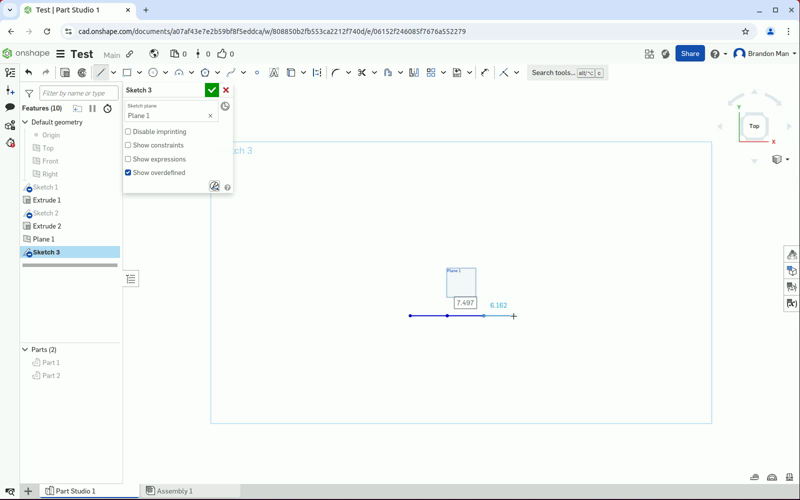
mouse_move(518, 315)
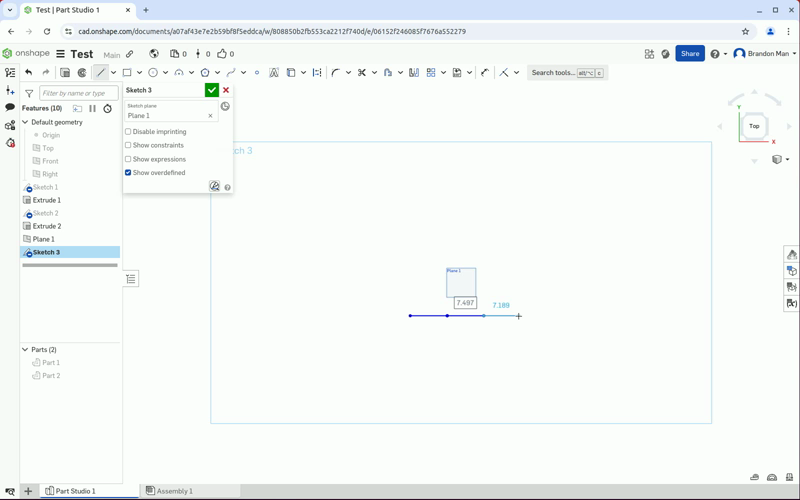
click(518, 315)
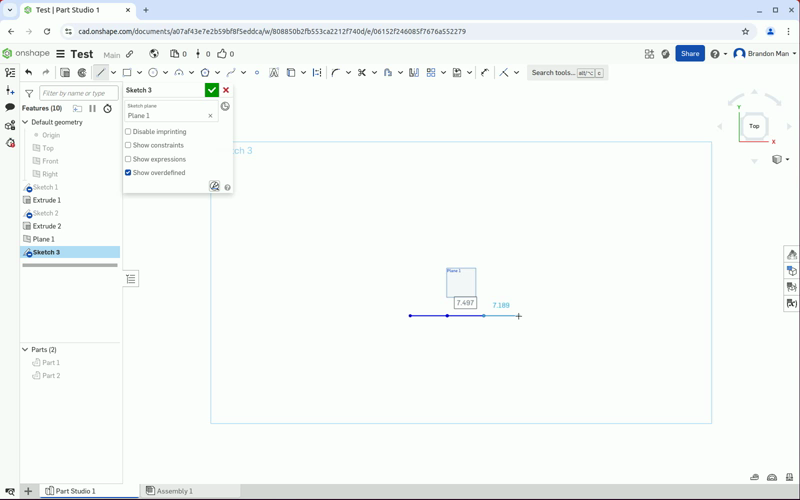
key_up(shift)
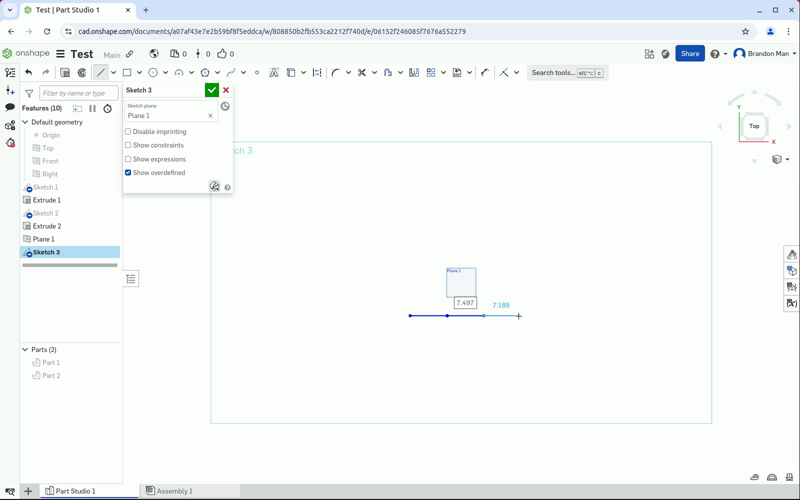
key_down(shift)
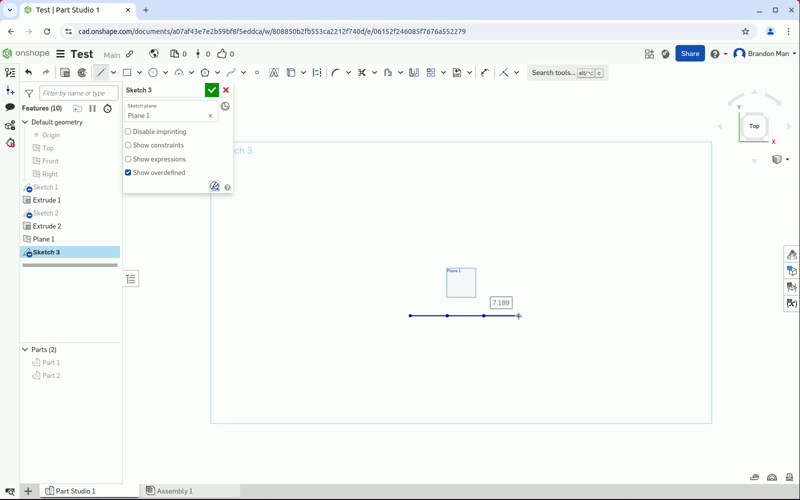
mouse_move(518, 170)
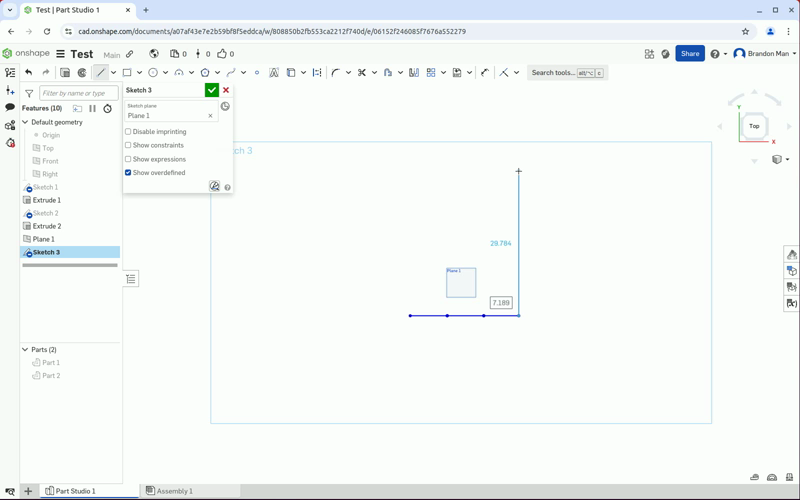
click(518, 170)
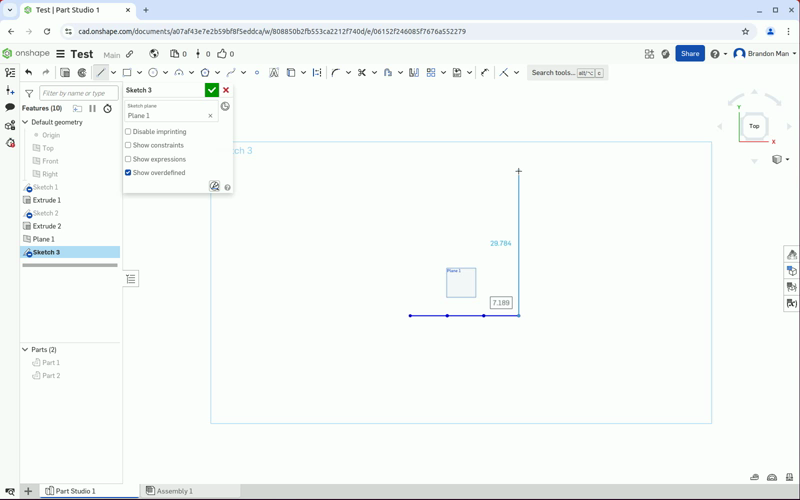
key_up(shift)
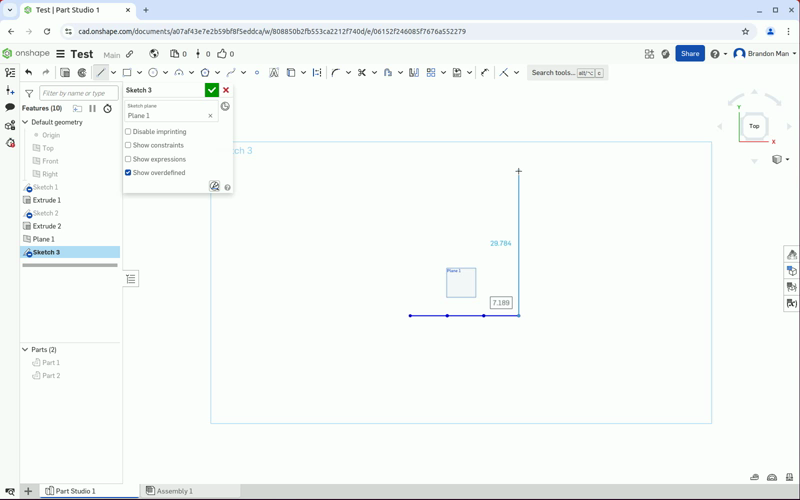
key_down(shift)
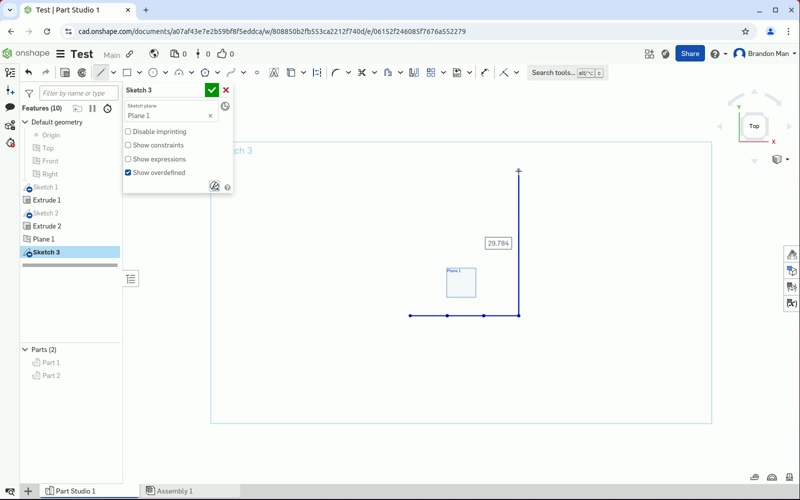
mouse_move(410, 170)
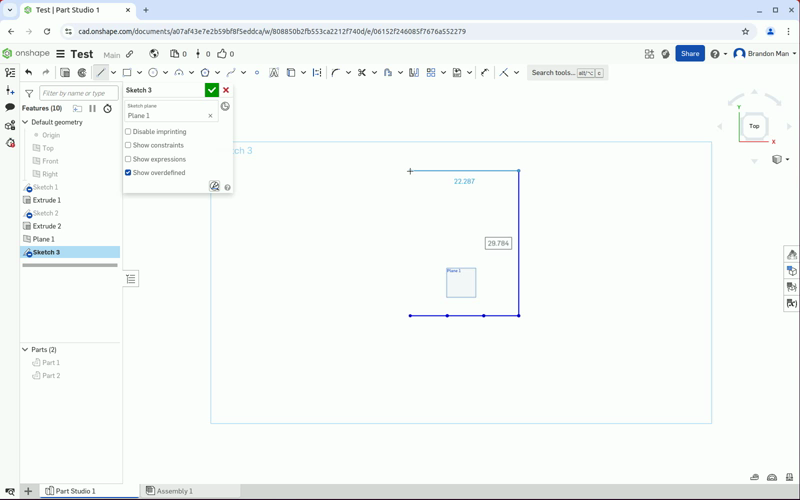
click(410, 170)
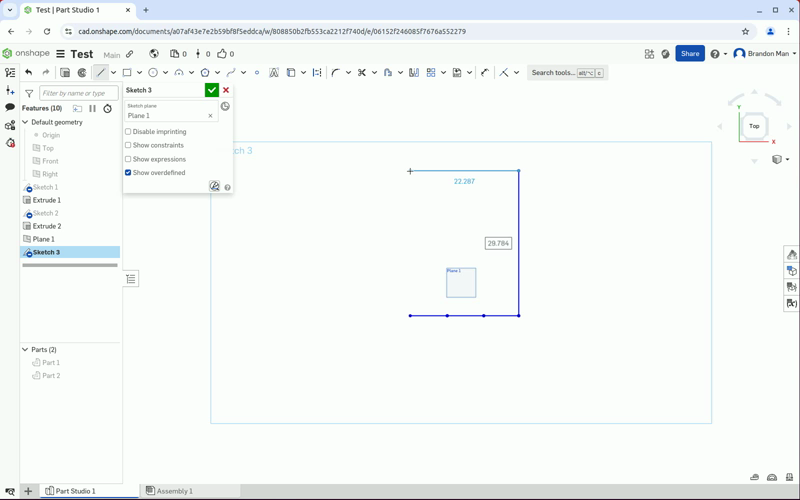
key_up(shift)
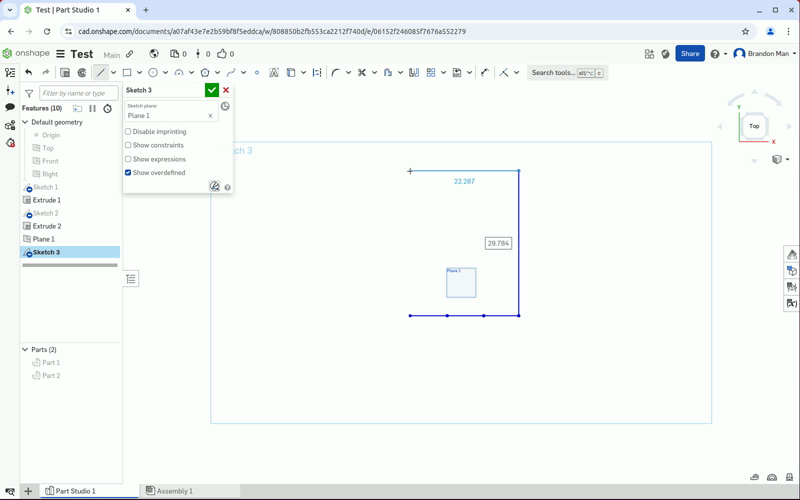
key_down(shift)
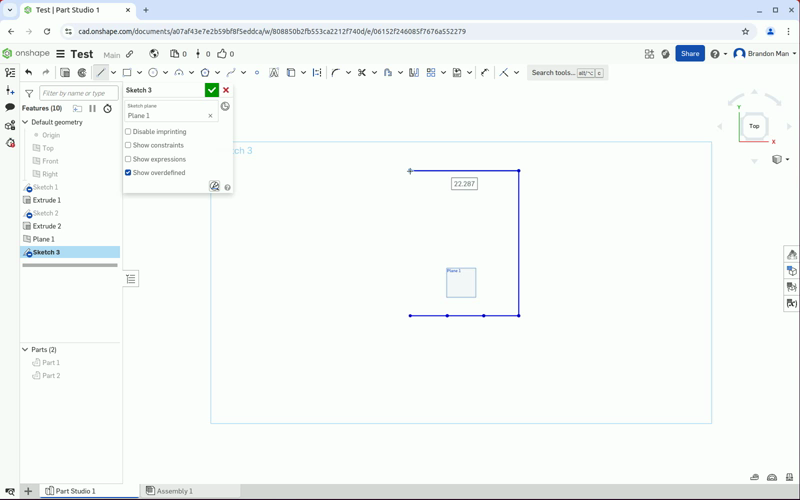
mouse_move(410, 315)
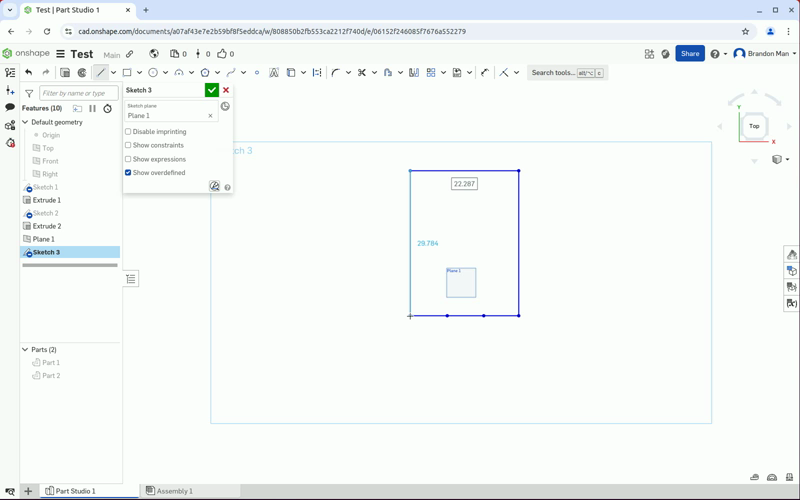
key_up(shift)
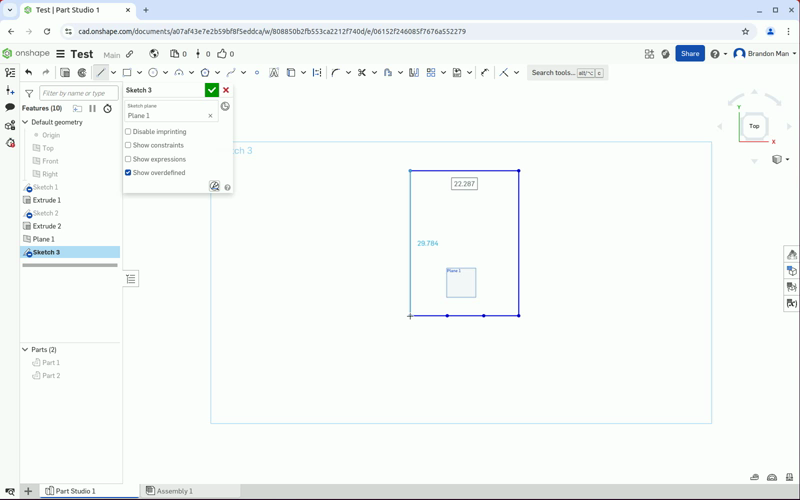
click(410, 315)
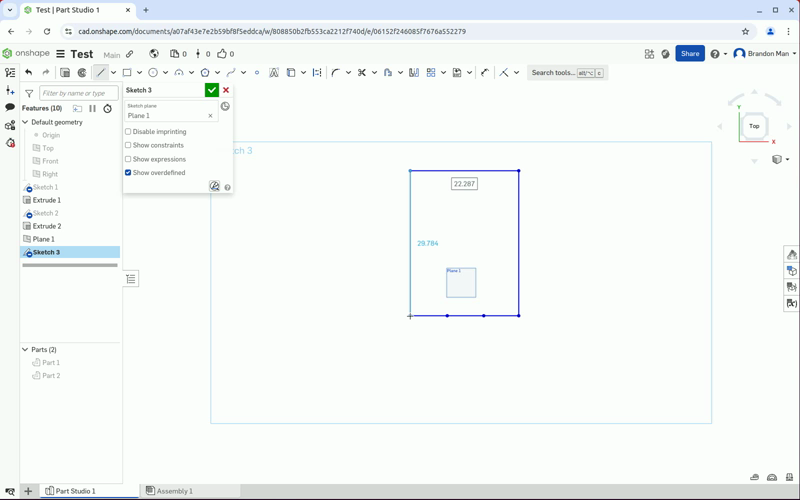
key(esc)
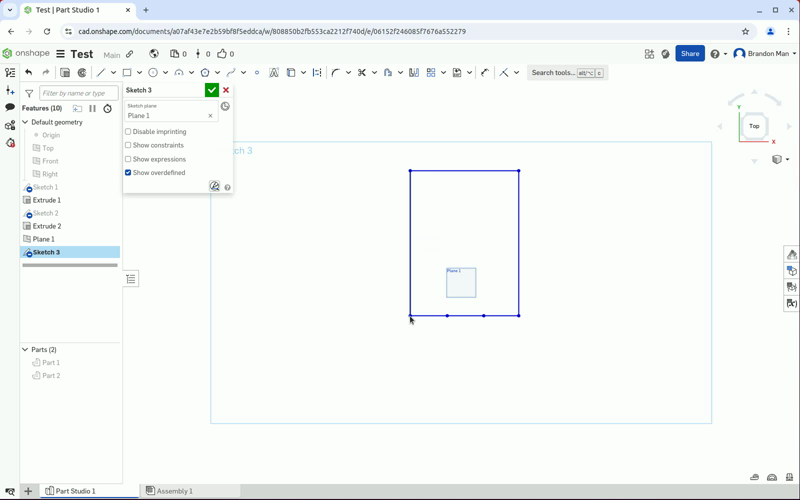
mouse_move(500, 274)
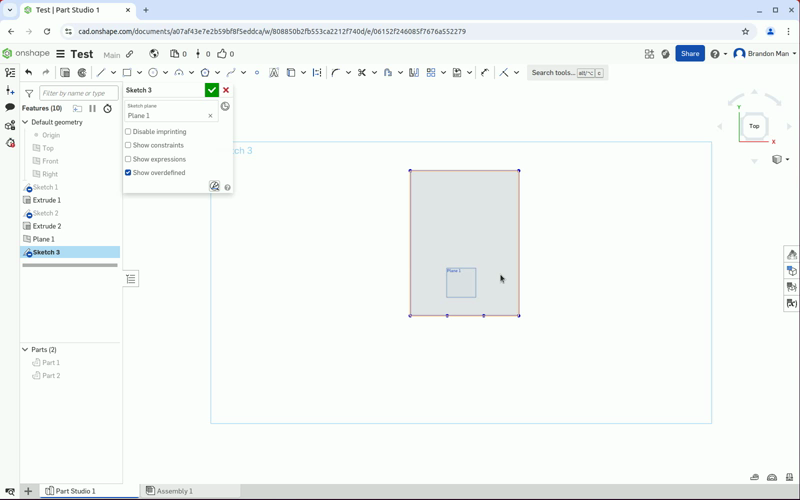
click(500, 274)
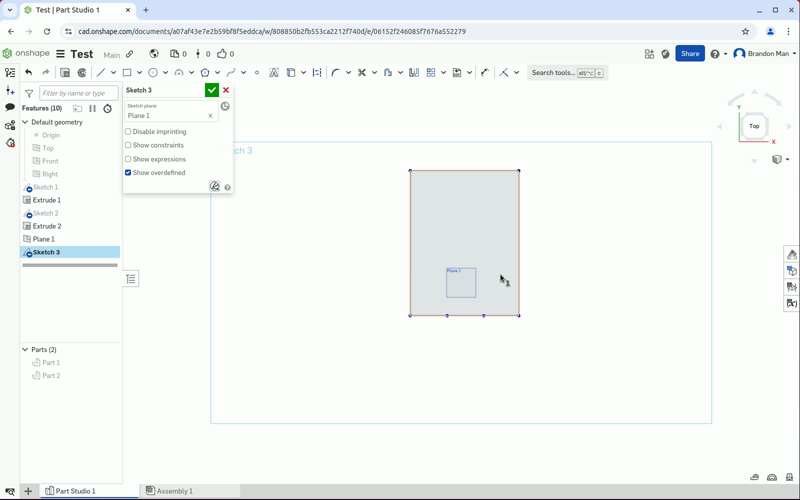
mouse_move(73, 352)
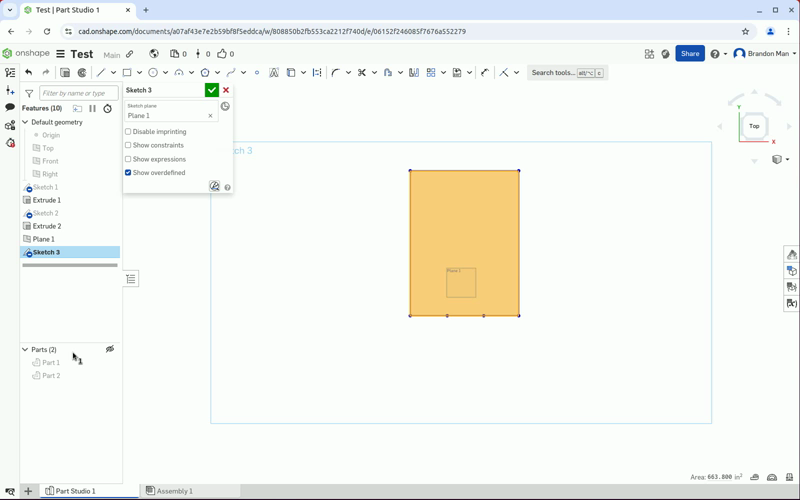
key(shift+y)
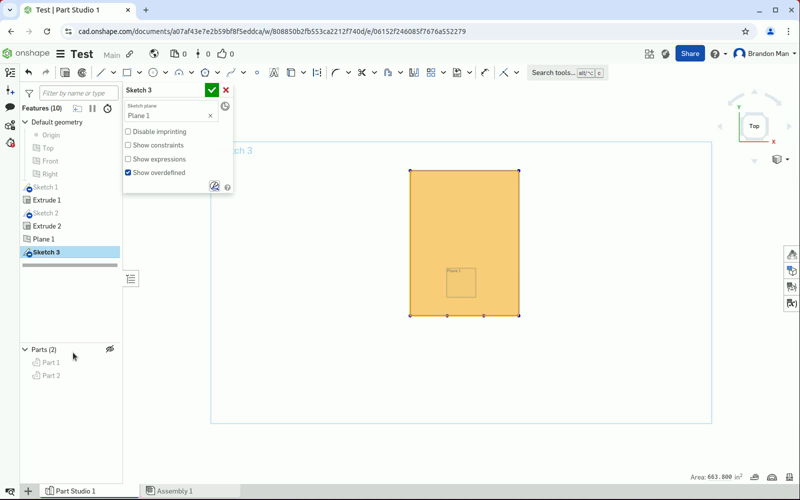
key(shift+e)
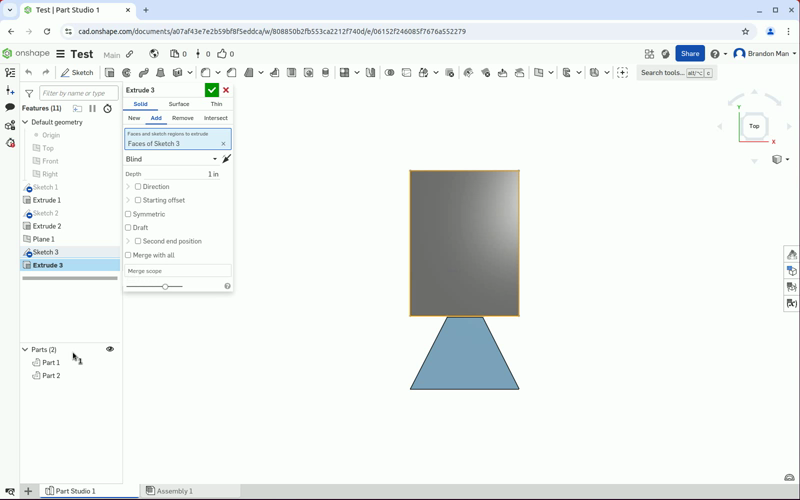
mouse_move(143, 106)
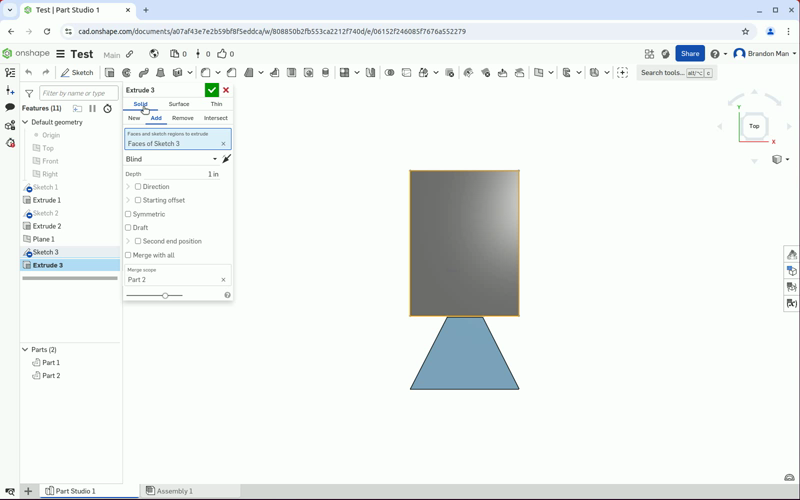
click(143, 106)
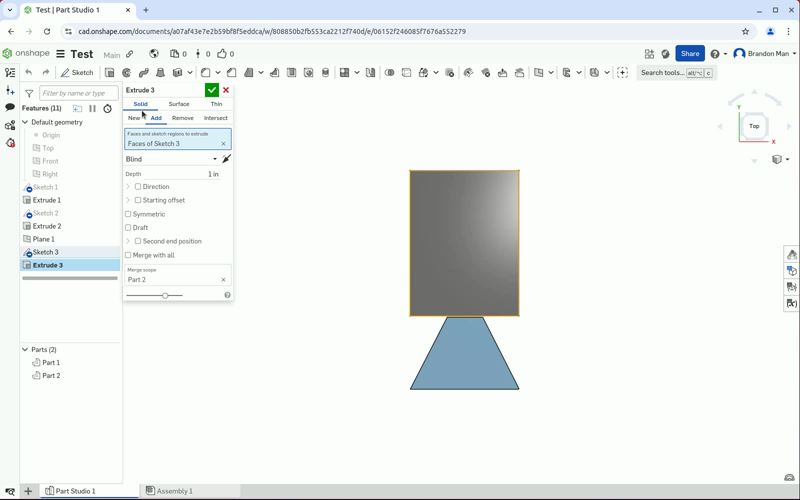
mouse_move(137, 120)
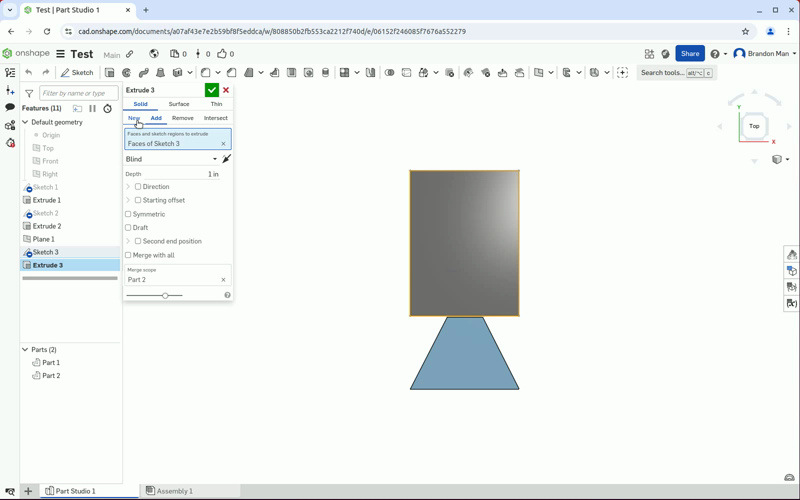
click(137, 120)
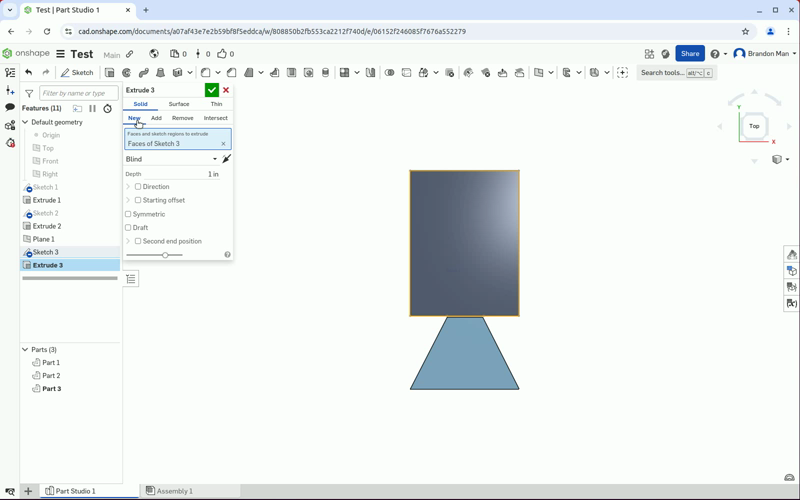
key(tab, 4)
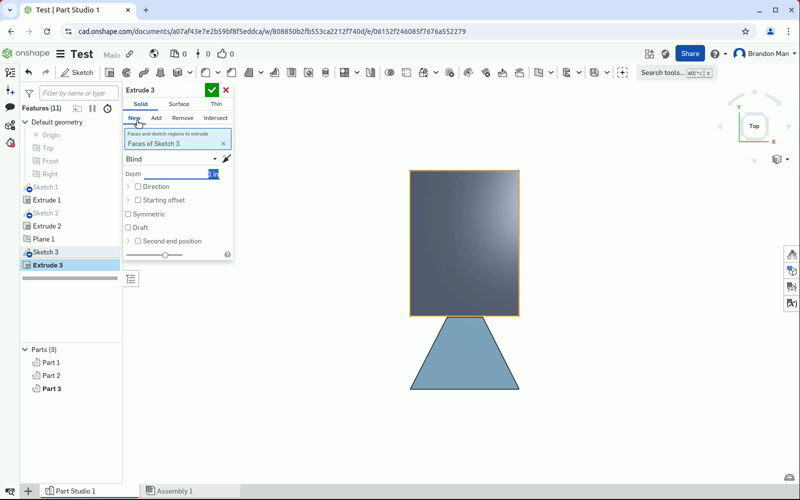
text(7.462)
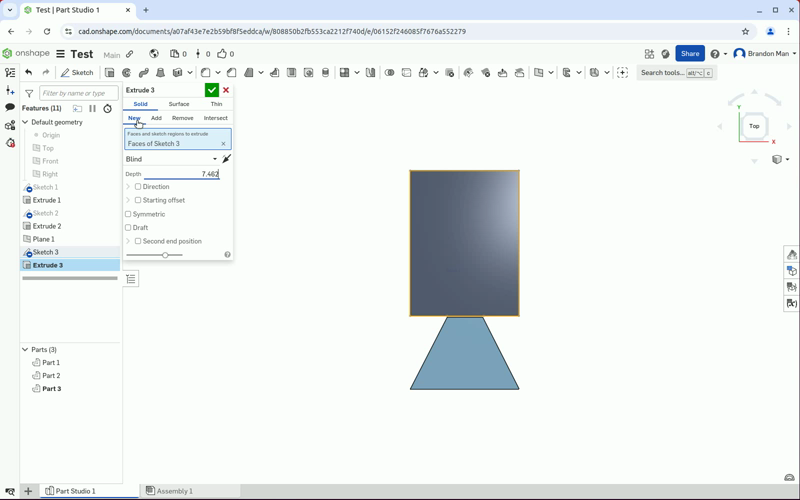
key(enter)
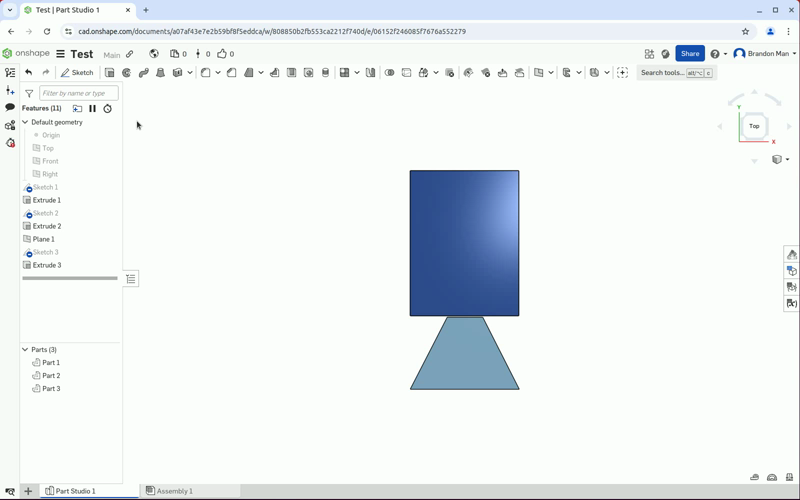
key(shift+h)
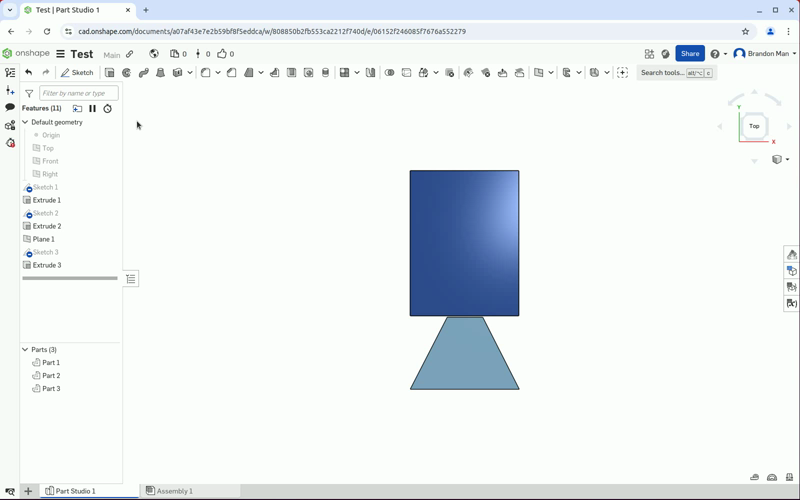
key(shift+h)
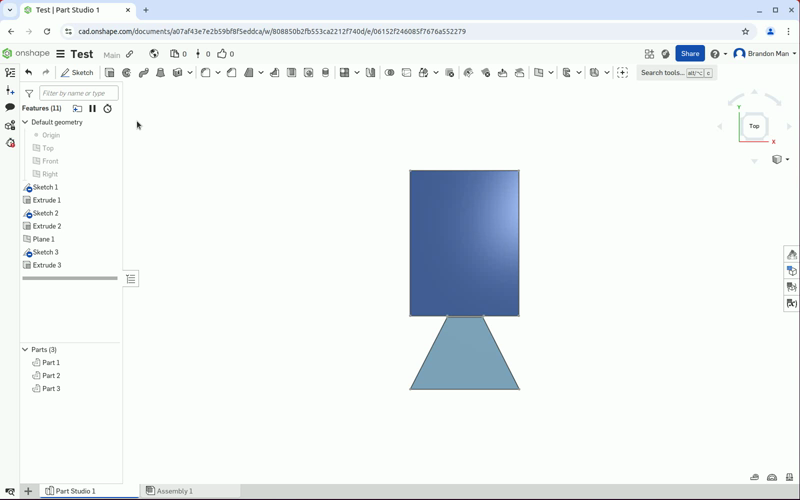
key(shift+7)
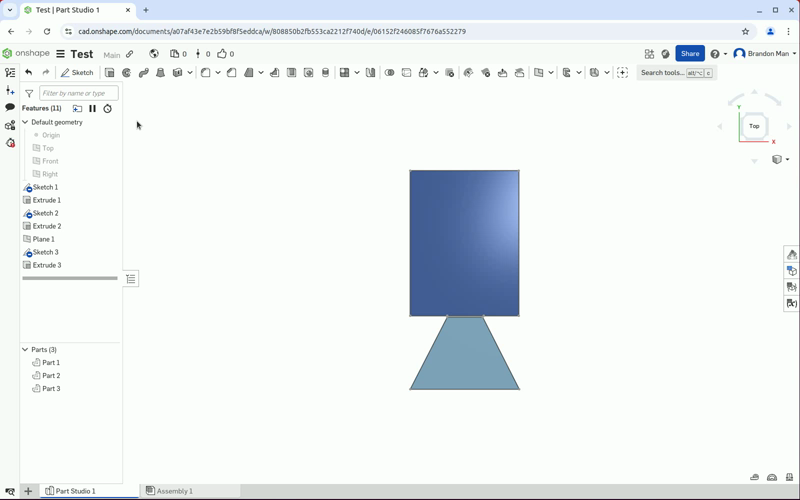
key(up, 3)
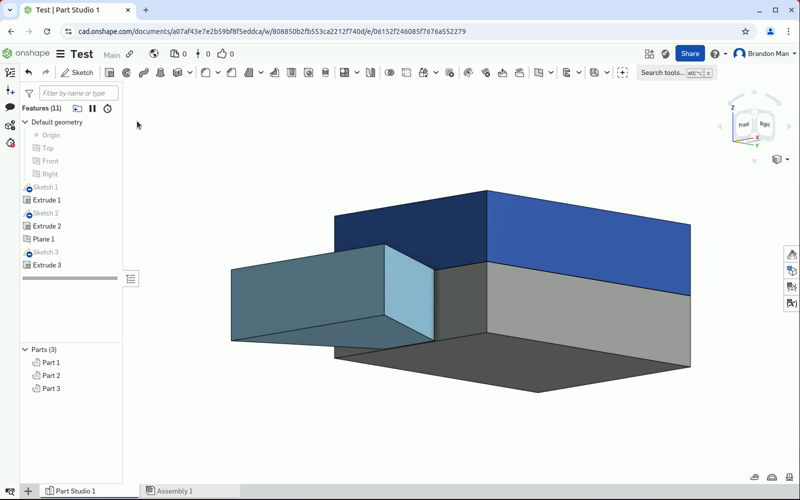
key(left, 3)
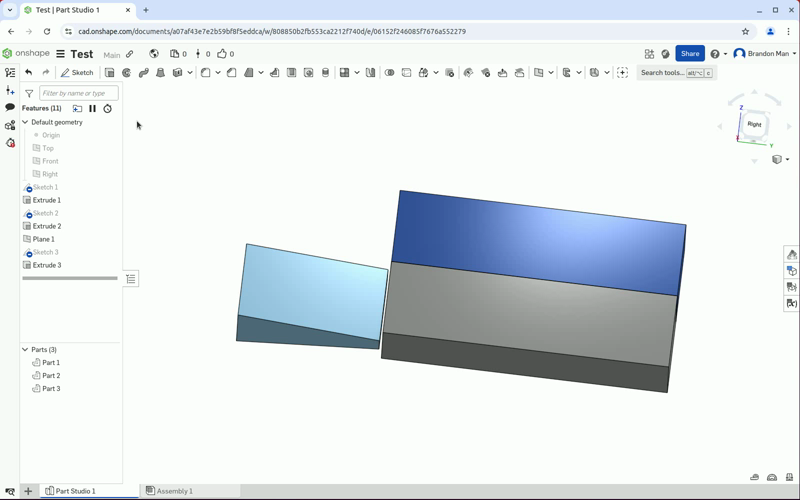
key(right, 3)
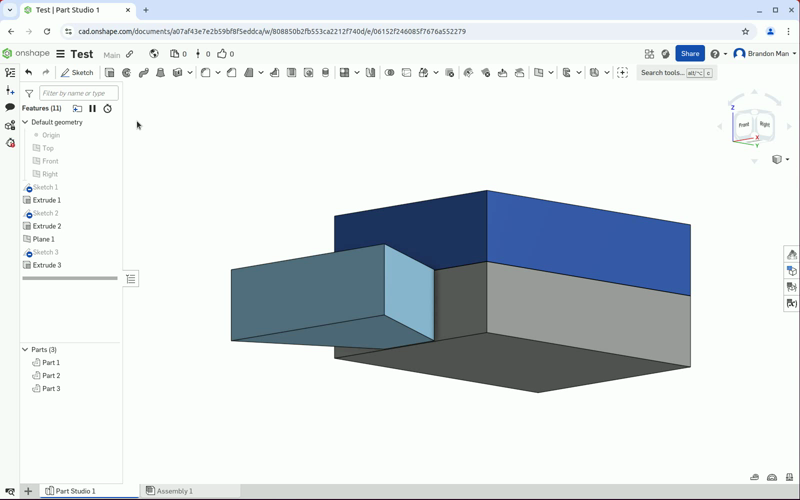
key(down, 3)
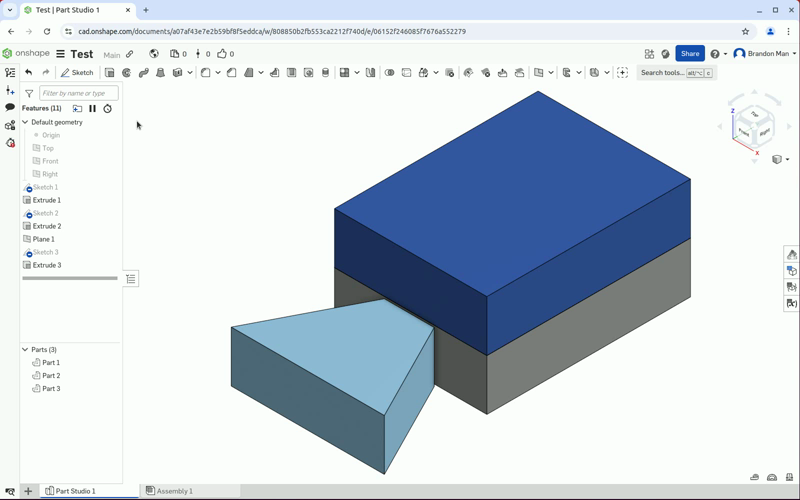
mouse_move(73, 189)
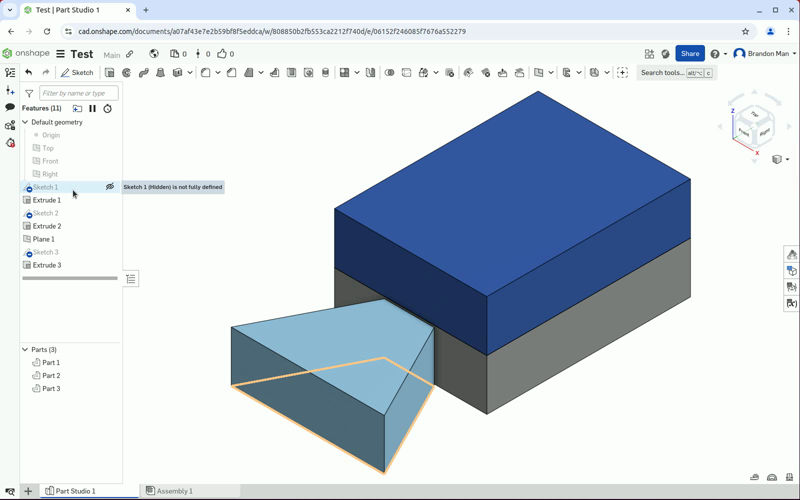
click(73, 189)